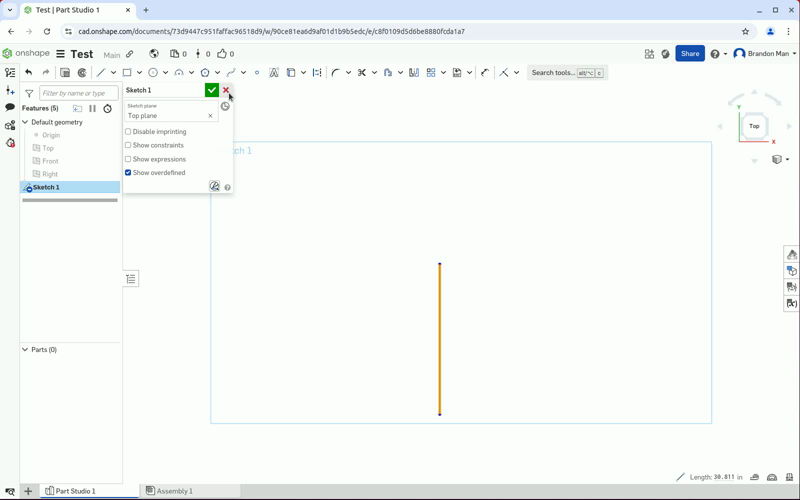
key(shift+h)
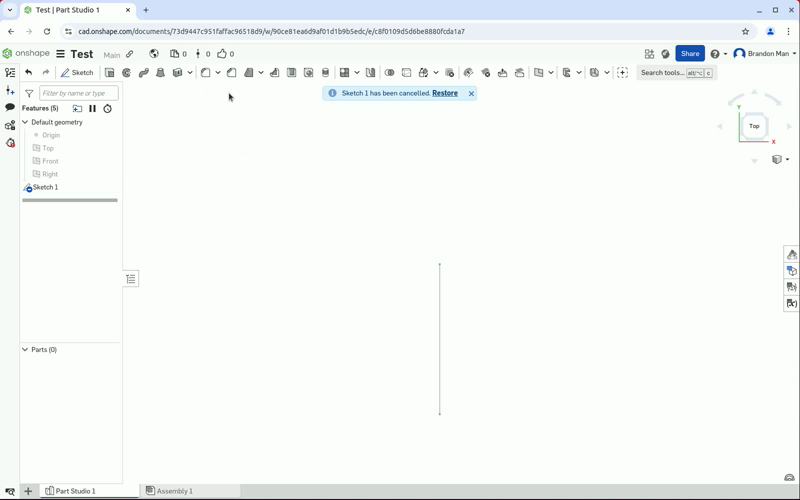
key(shift+s)
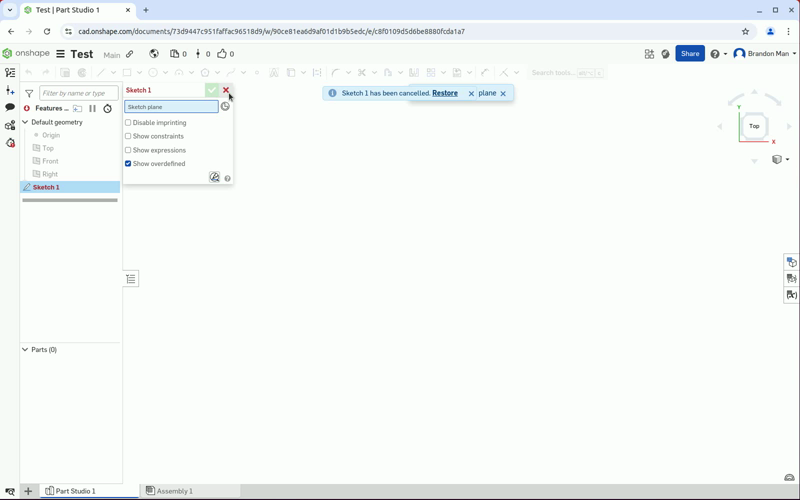
mouse_move(73, 150)
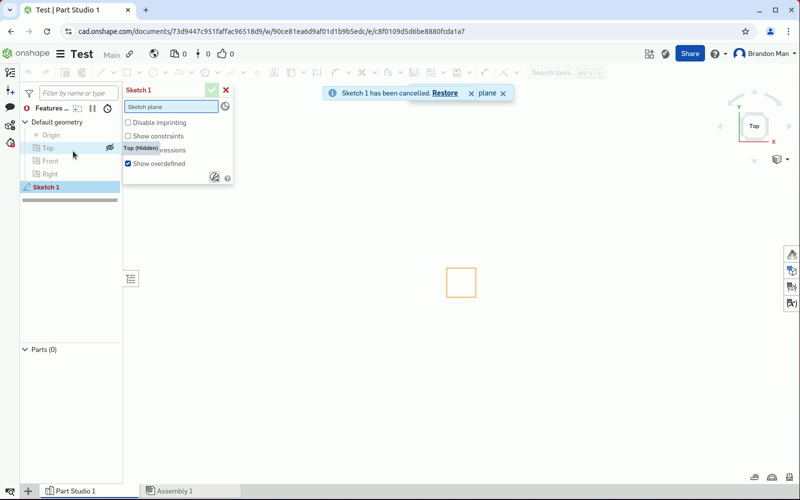
click(73, 150)
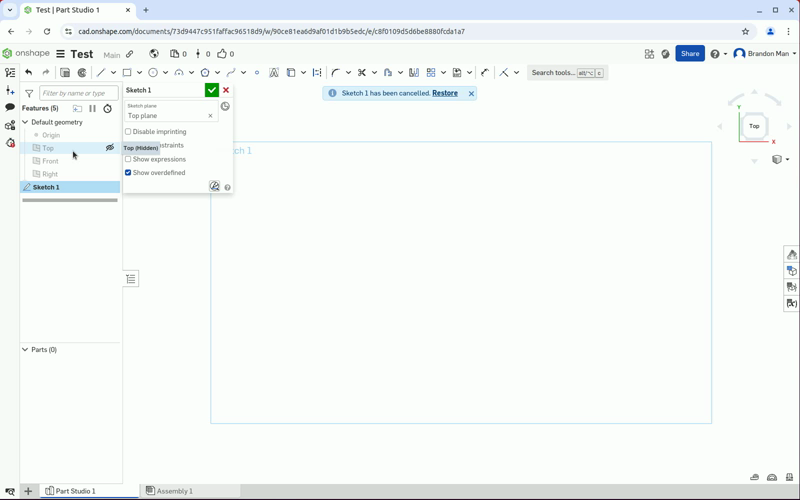
mouse_move(73, 352)
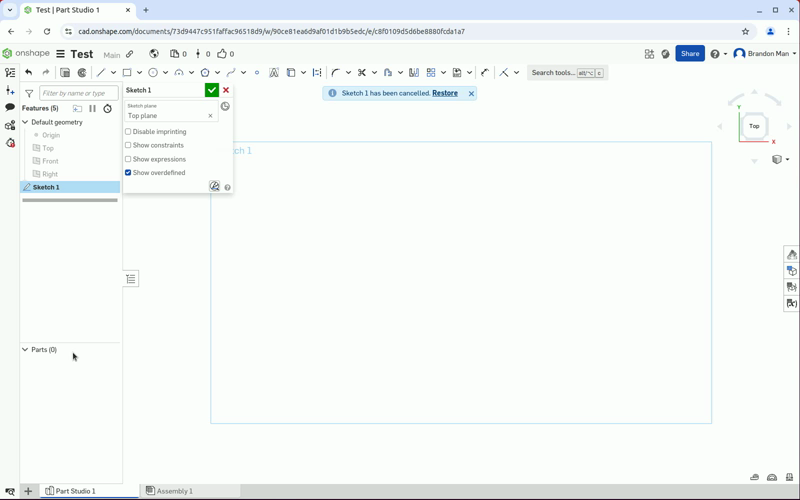
key(y)
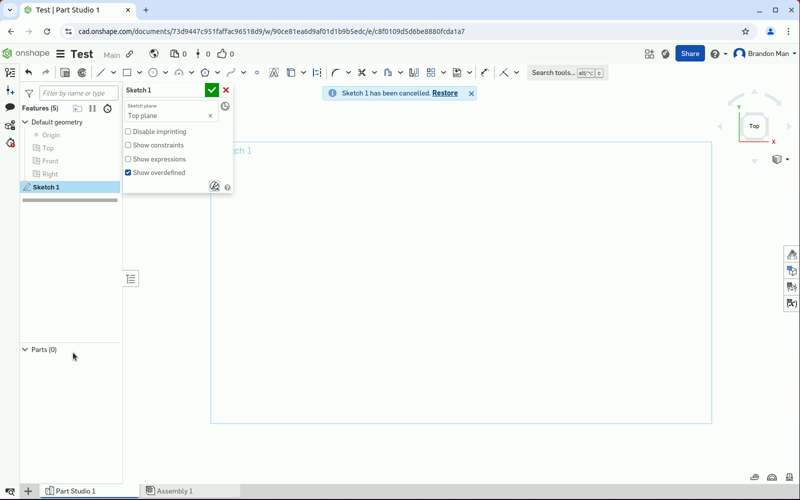
key(l)
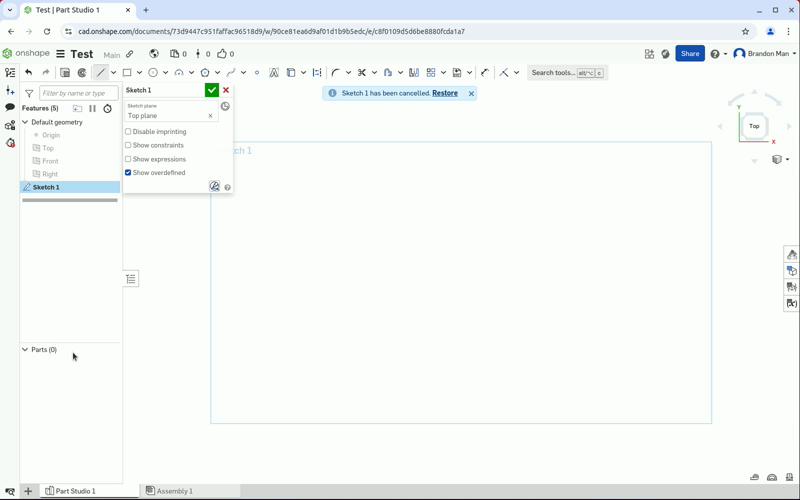
key_down(shift)
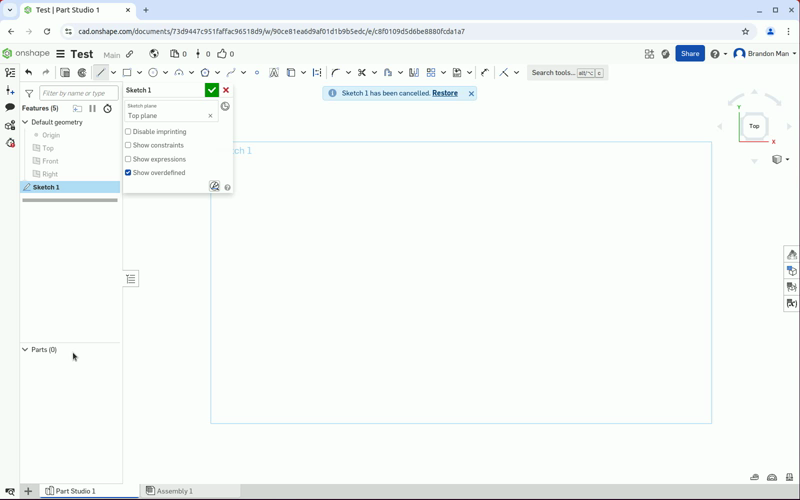
mouse_move(460, 282)
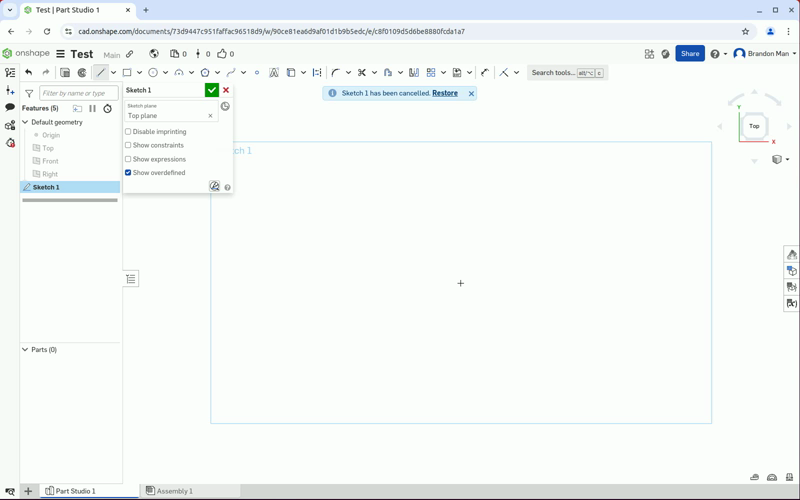
click(460, 282)
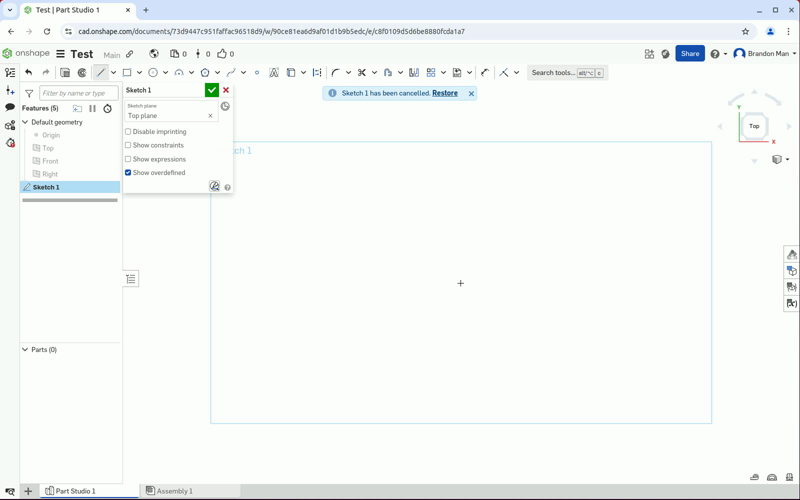
key_up(shift)
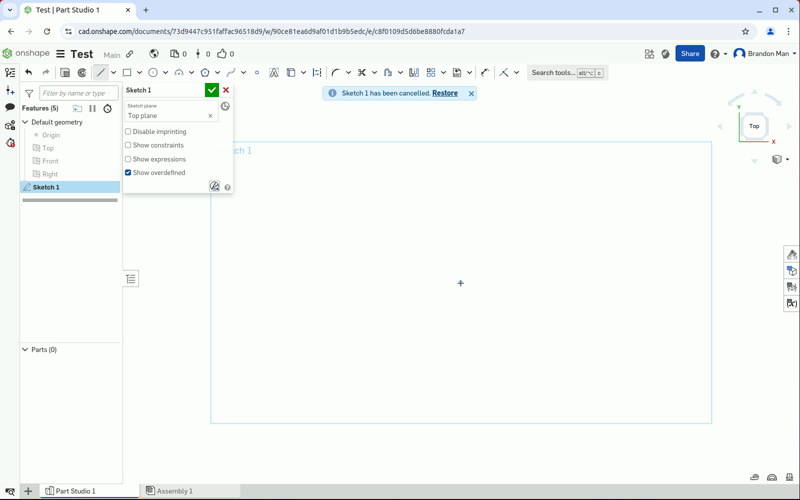
key_down(shift)
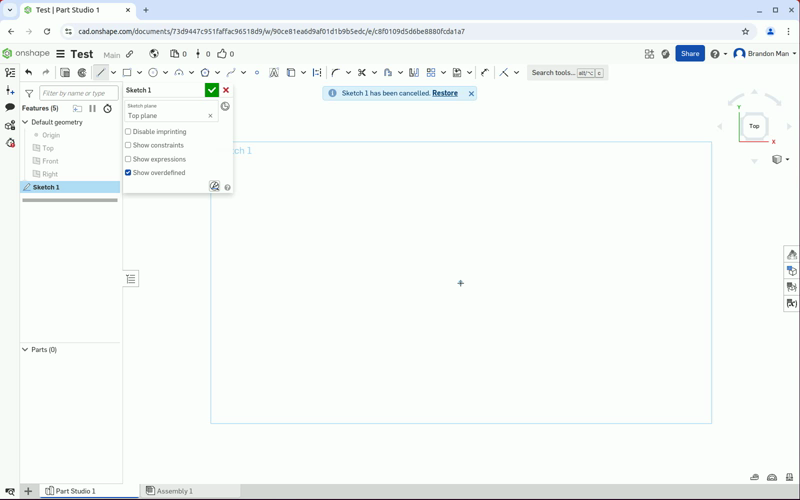
mouse_move(490, 282)
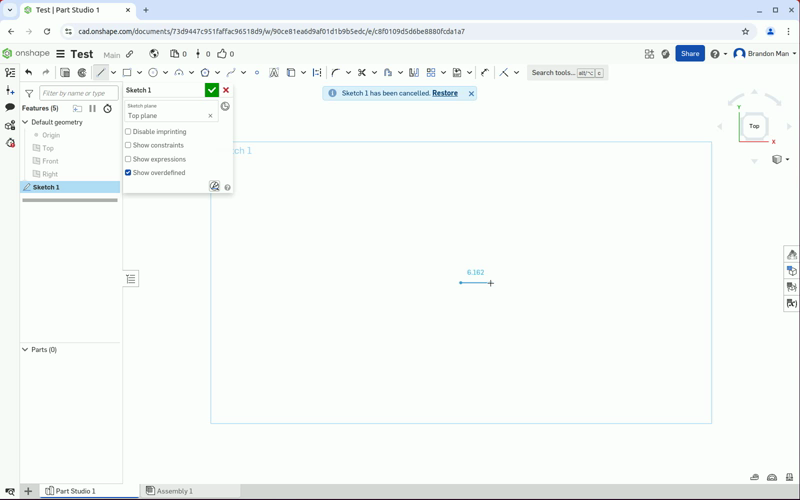
mouse_move(509, 282)
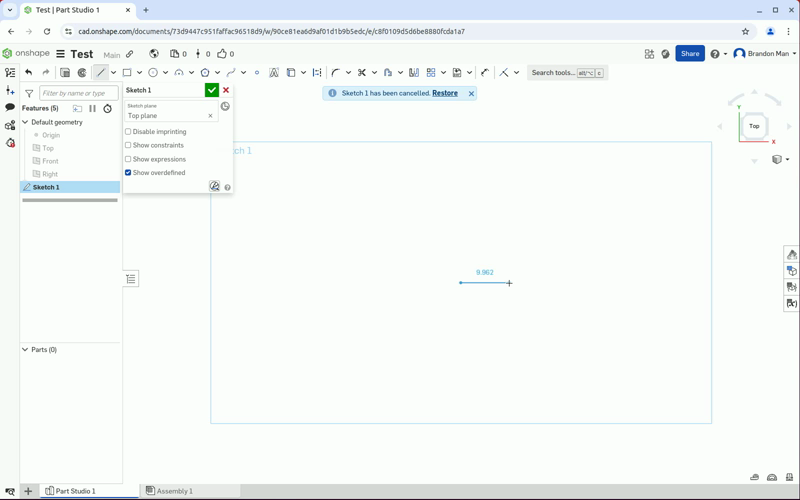
click(509, 282)
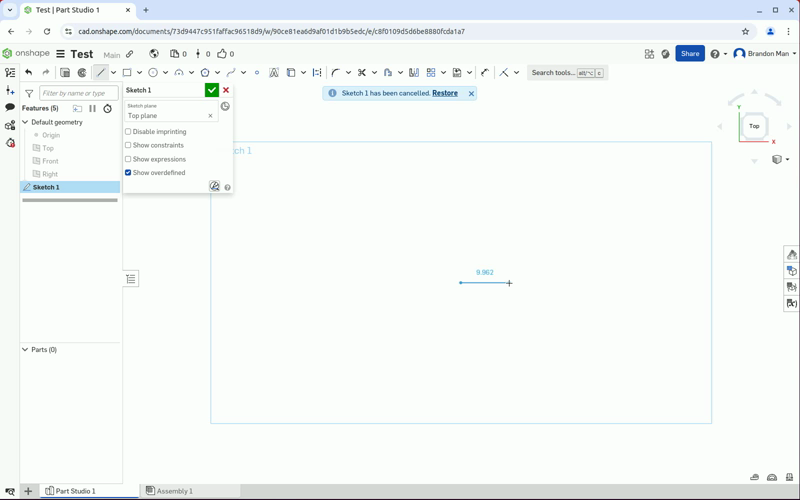
key_up(shift)
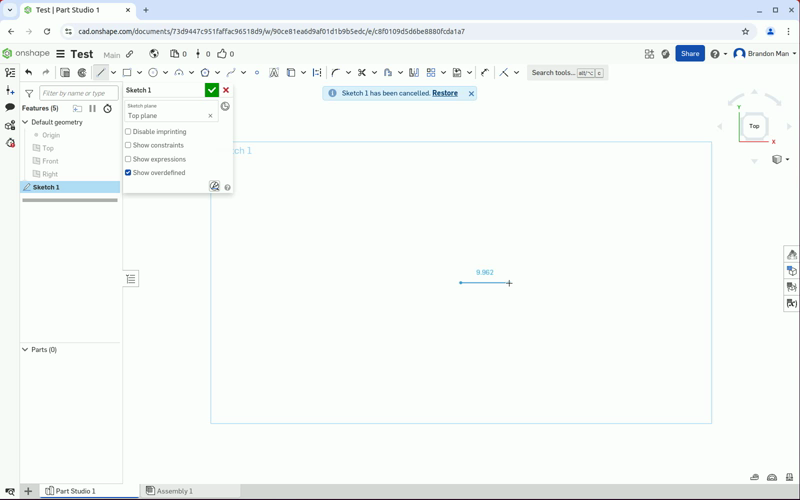
key_down(shift)
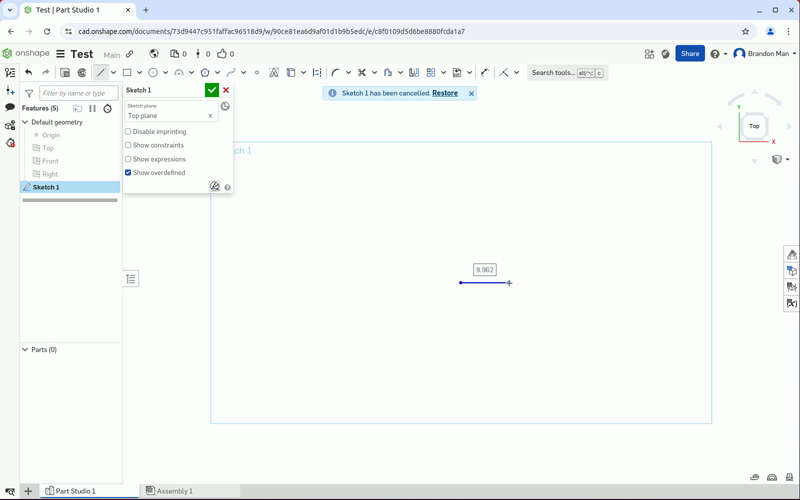
mouse_move(539, 282)
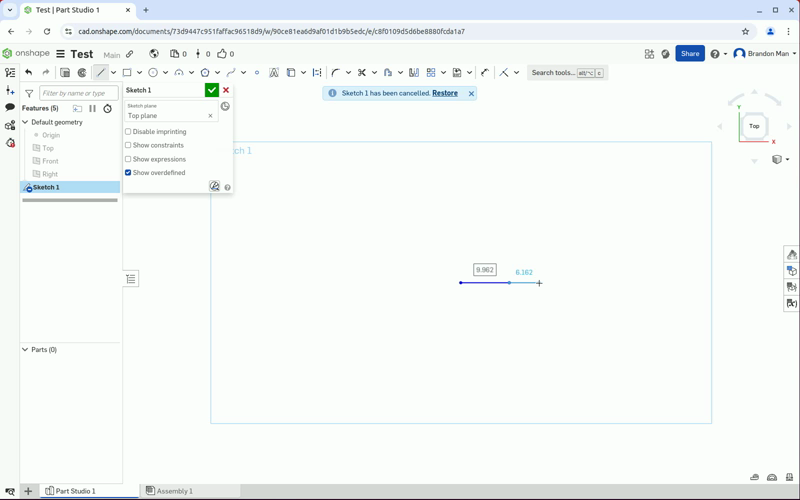
mouse_move(509, 234)
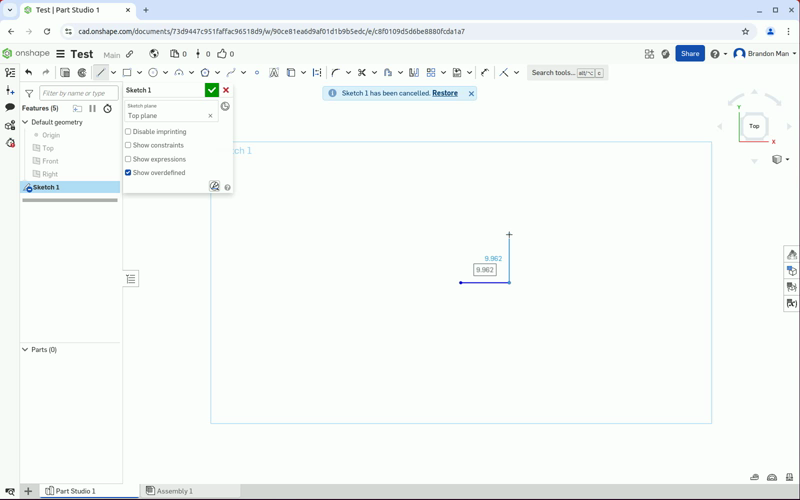
click(509, 234)
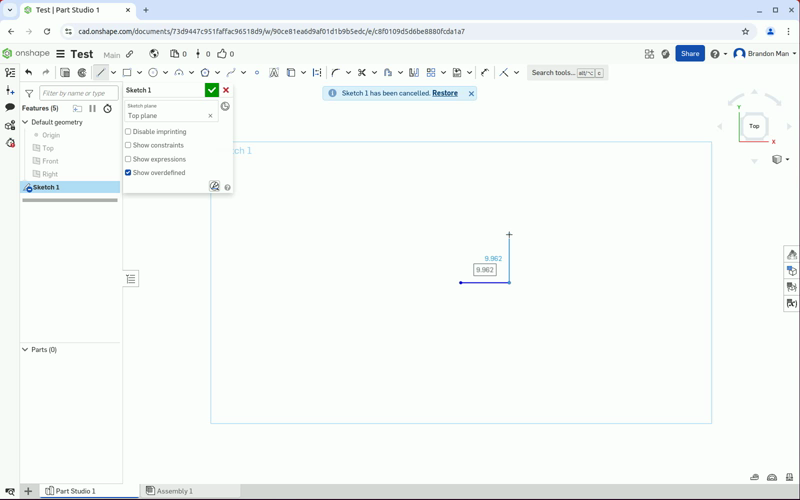
key_up(shift)
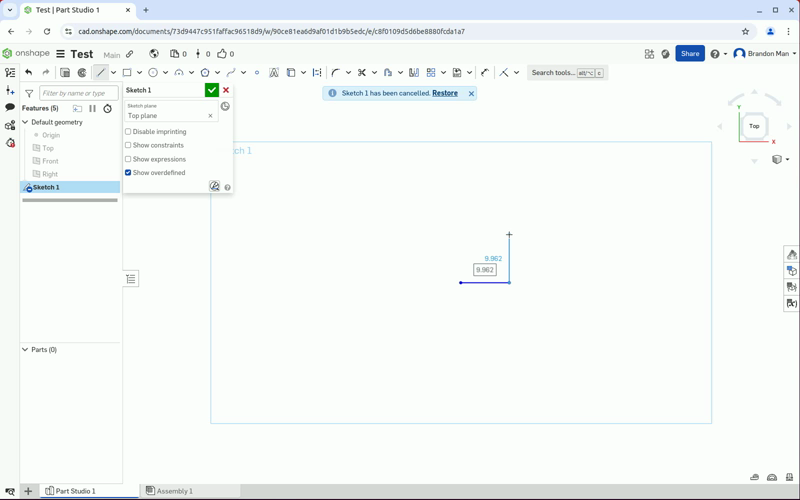
key_down(shift)
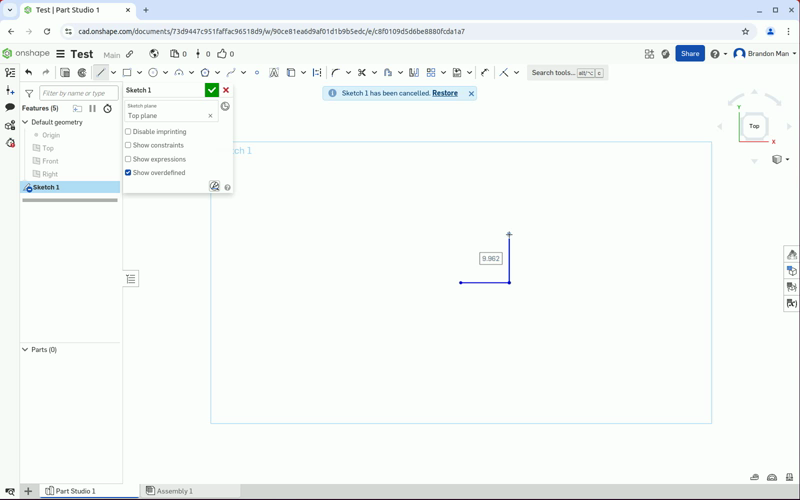
mouse_move(539, 234)
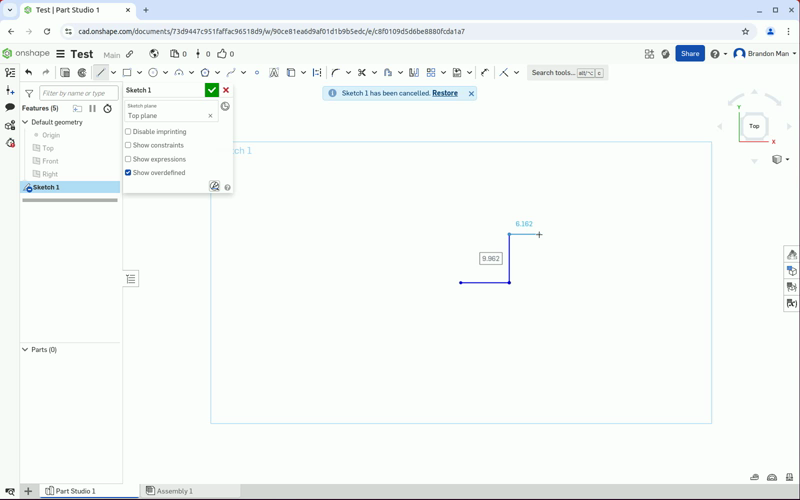
mouse_move(460, 234)
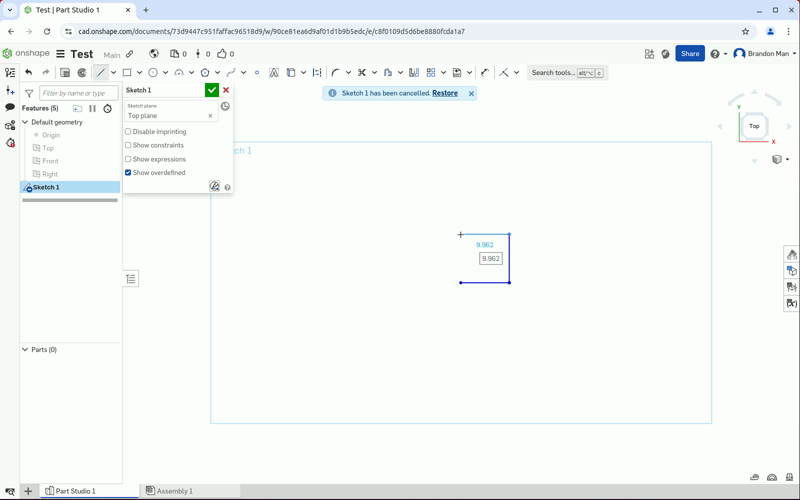
click(460, 234)
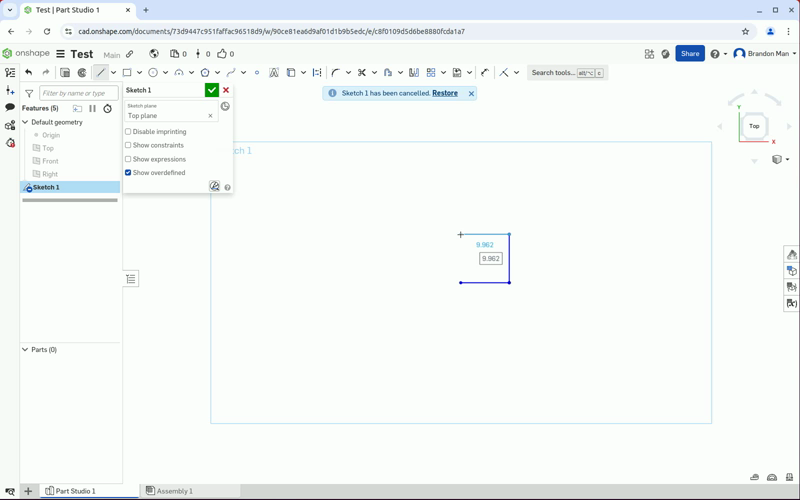
key_up(shift)
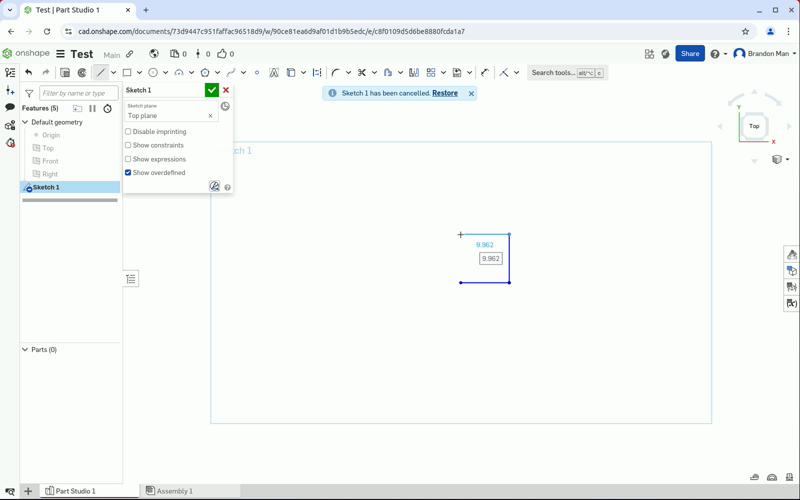
mouse_move(490, 234)
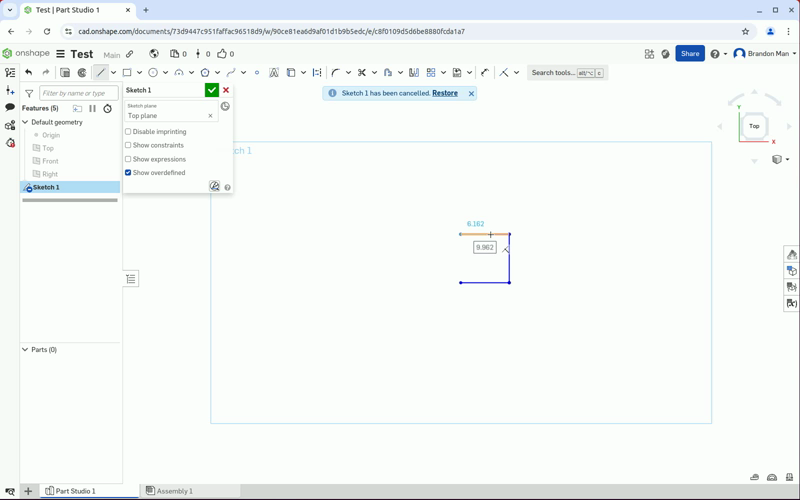
key_down(shift)
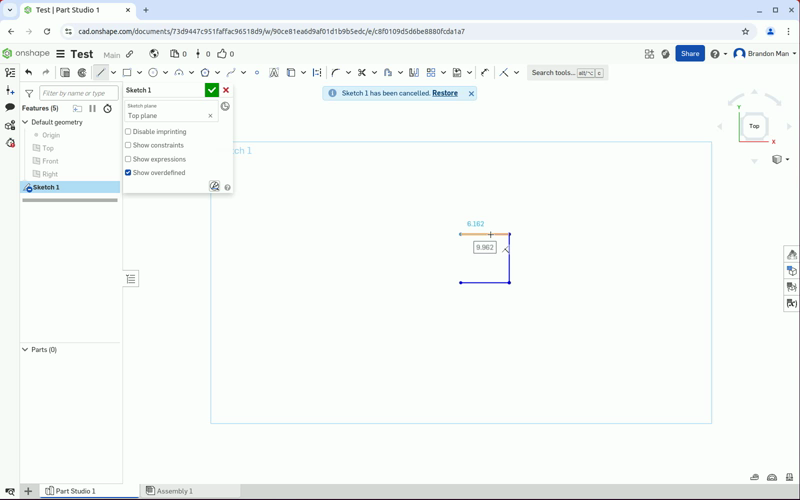
mouse_move(460, 282)
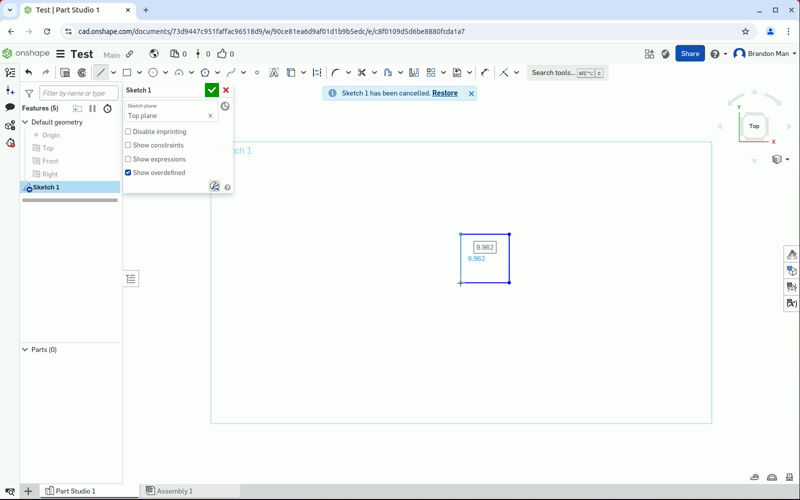
key_up(shift)
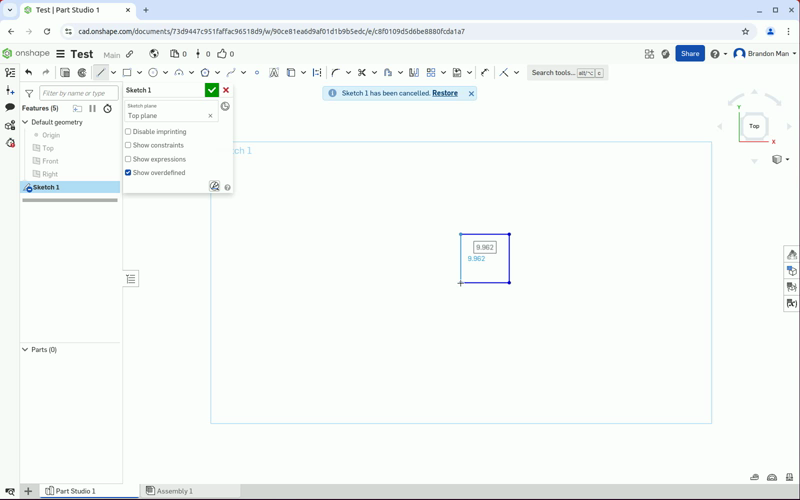
click(460, 282)
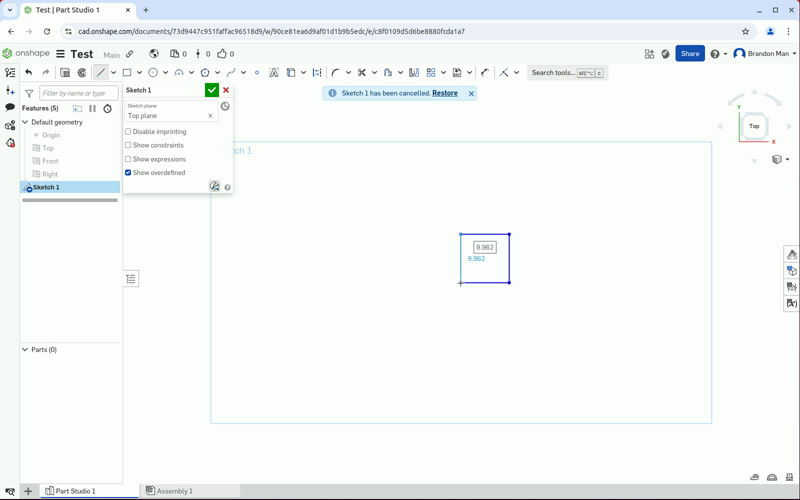
key(esc)
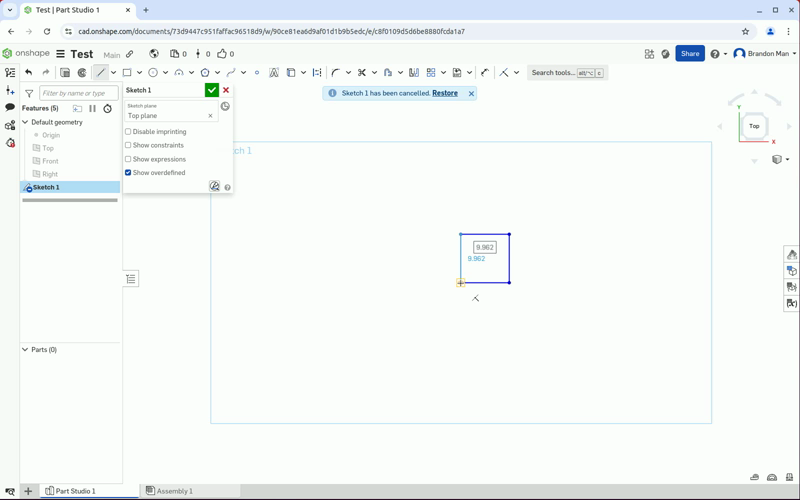
key(c)
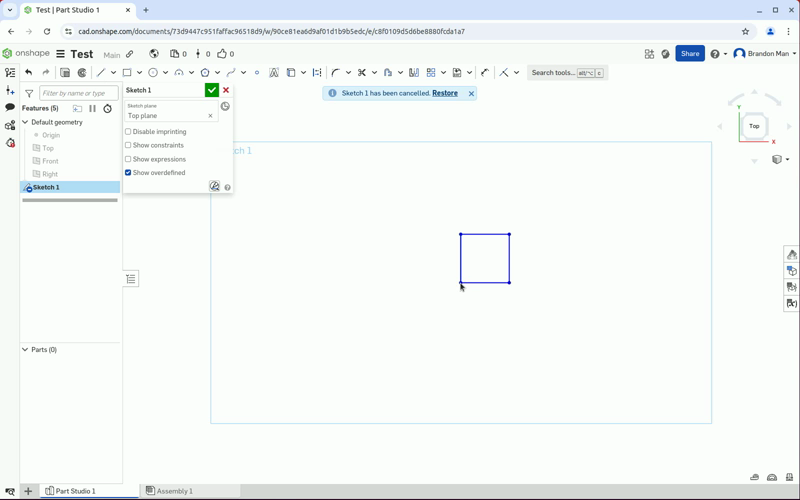
key_down(shift)
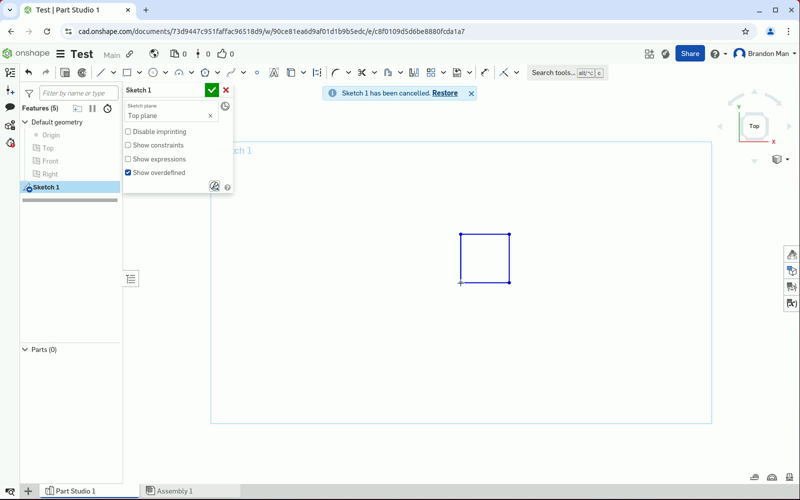
mouse_move(485, 258)
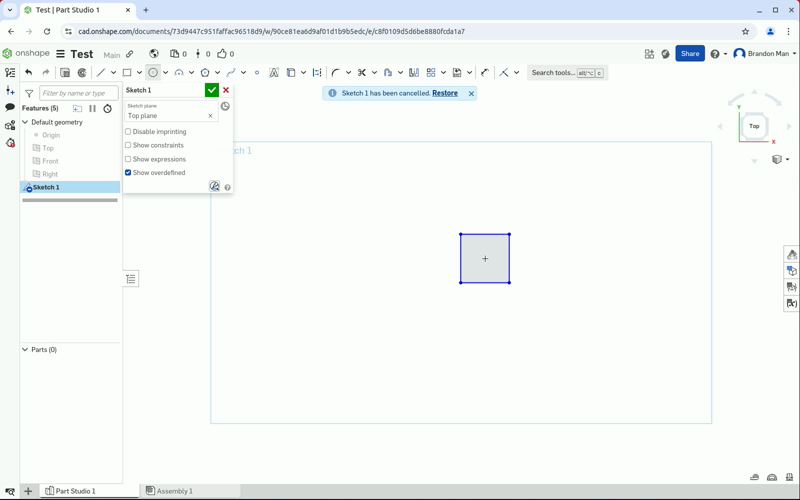
click(485, 258)
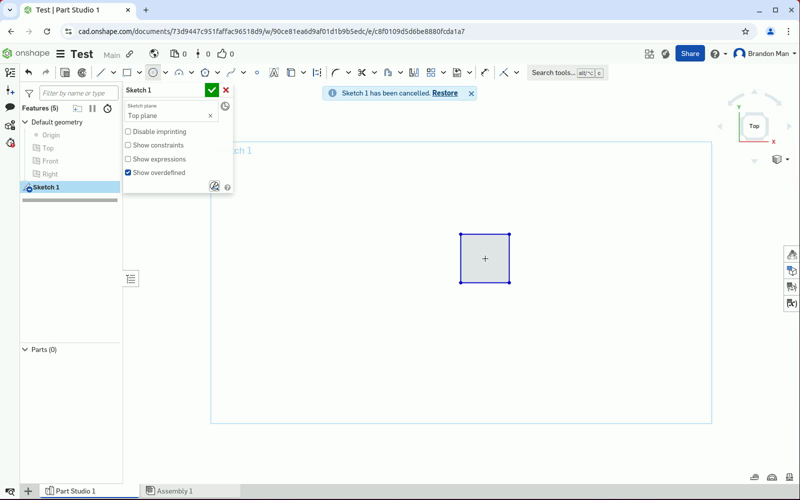
key_up(shift)
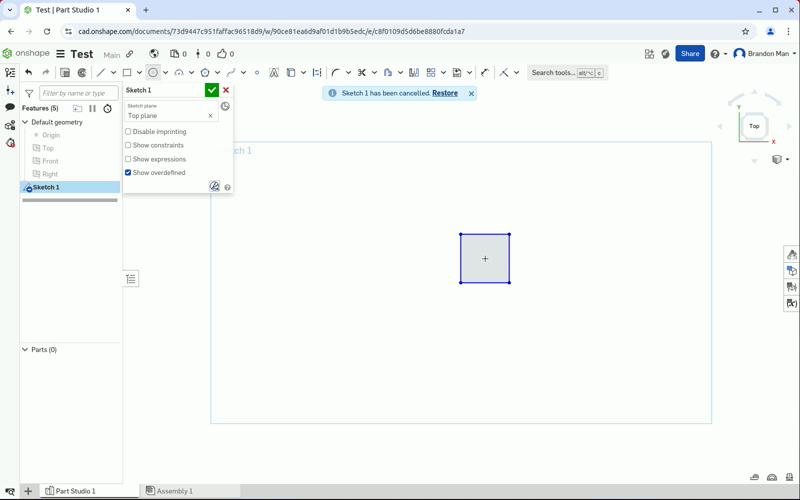
mouse_move(493, 258)
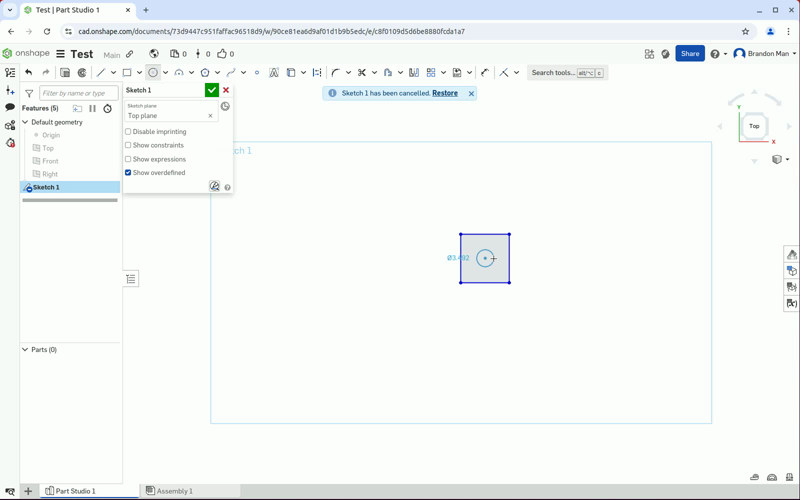
click(493, 258)
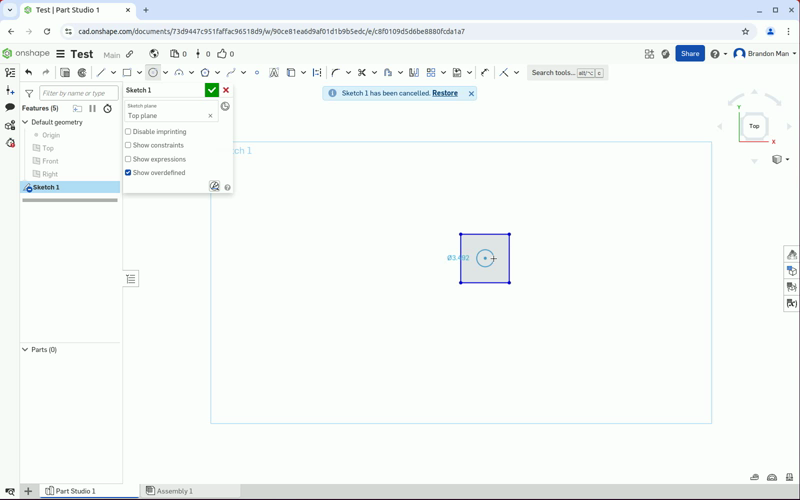
key(esc)
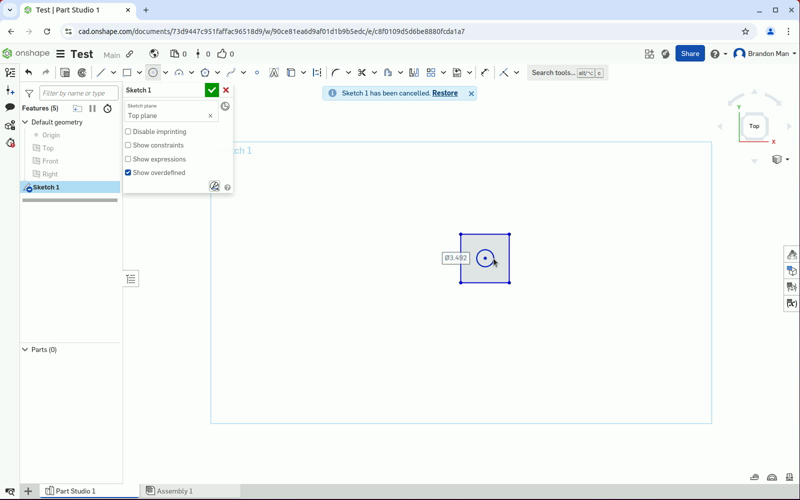
mouse_move(463, 263)
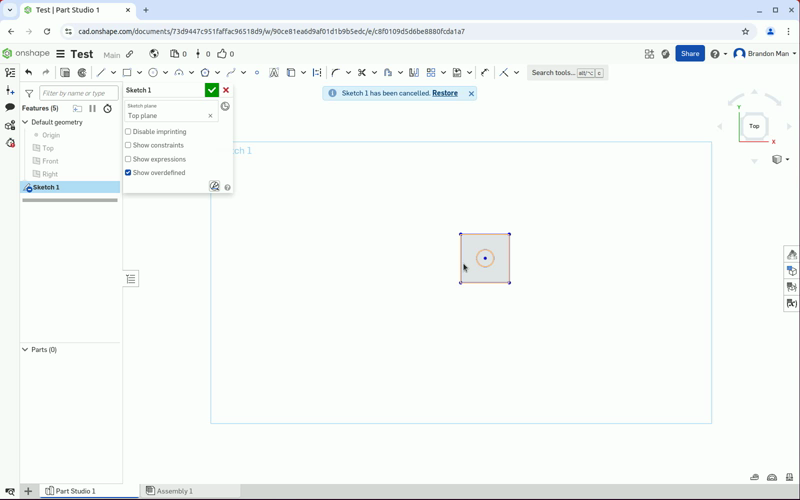
click(463, 263)
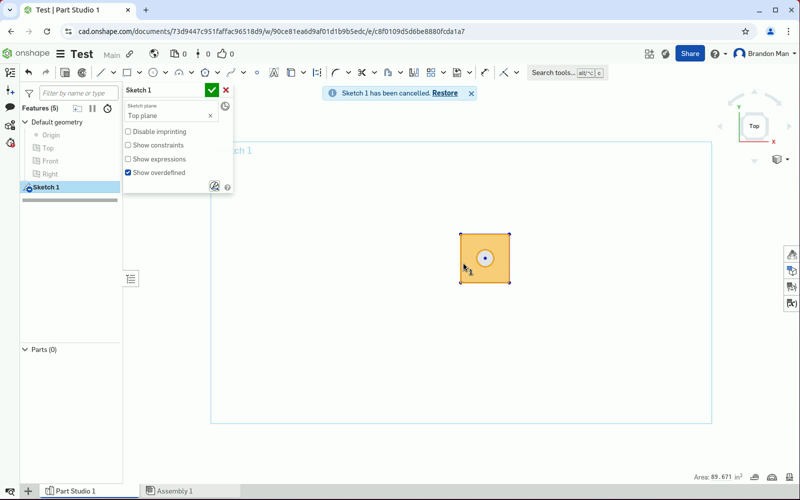
mouse_move(73, 352)
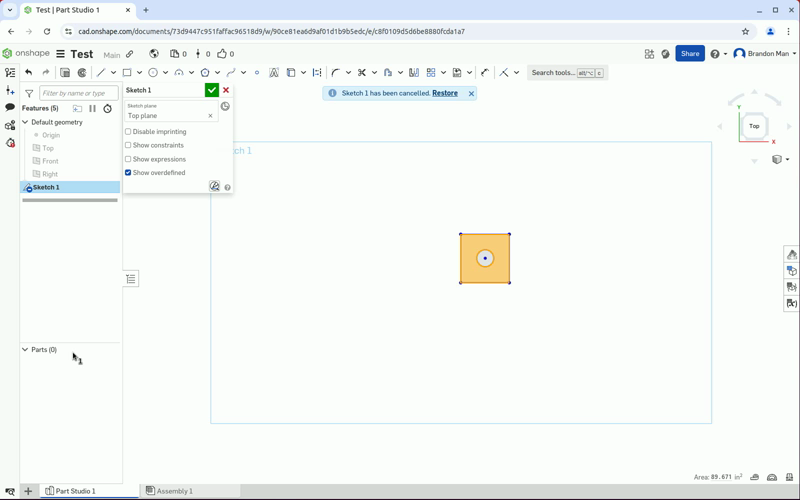
key(shift+y)
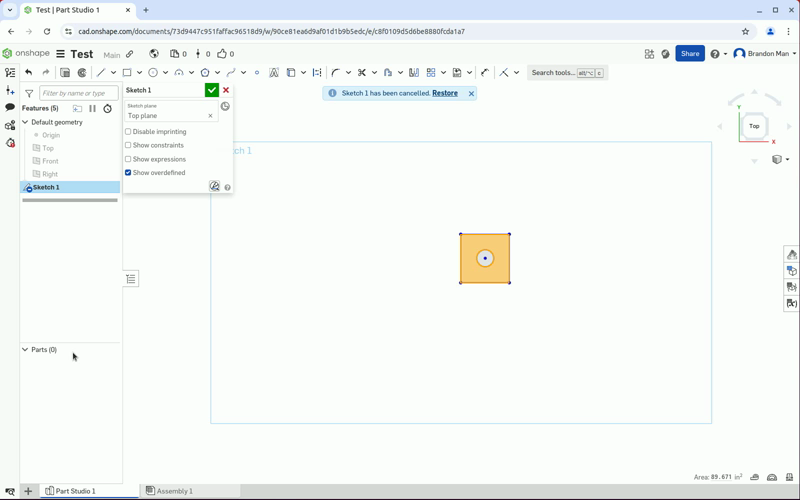
key(shift+e)
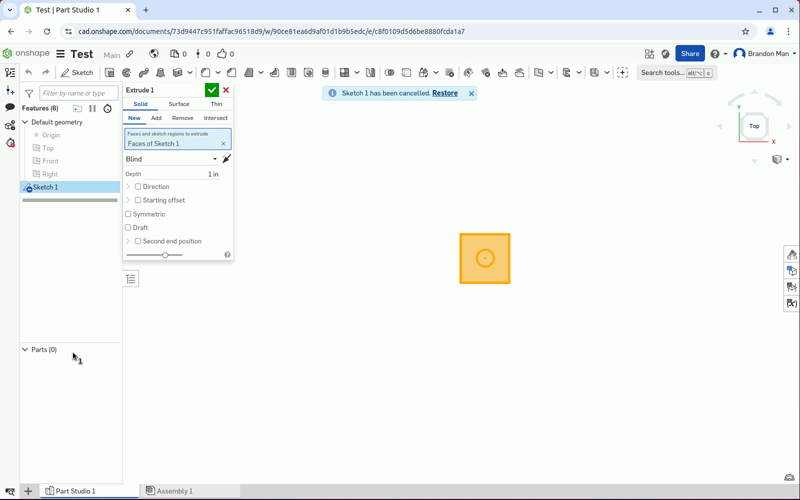
mouse_move(143, 106)
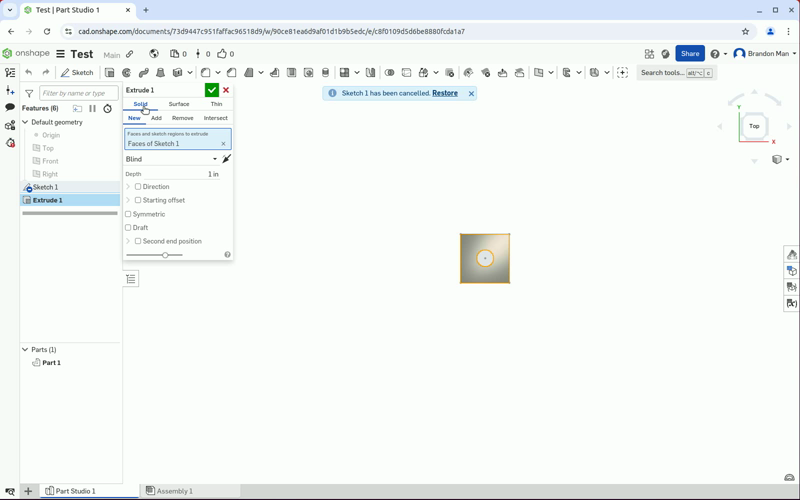
click(143, 106)
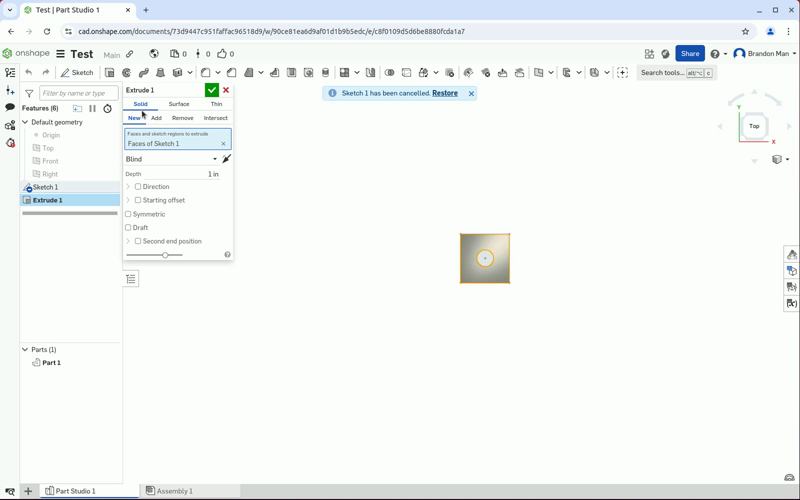
mouse_move(137, 120)
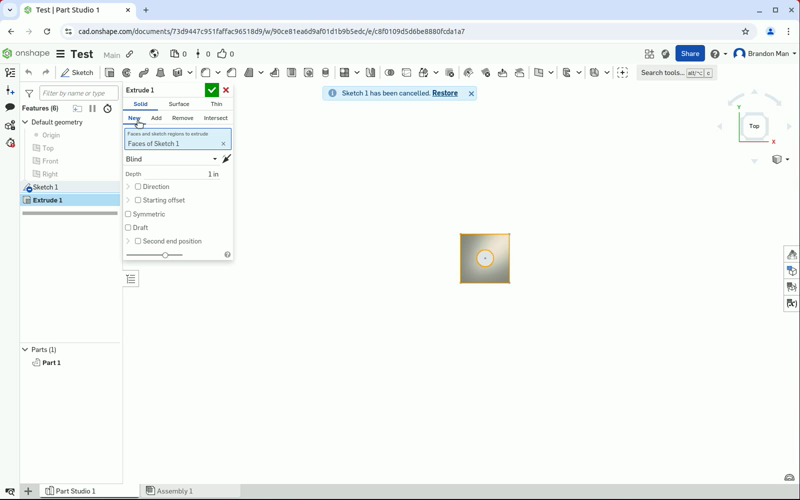
click(137, 120)
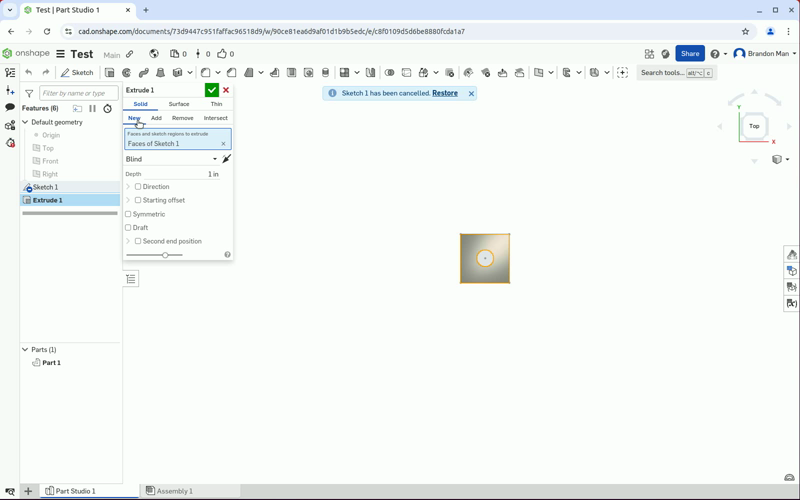
key(tab, 4)
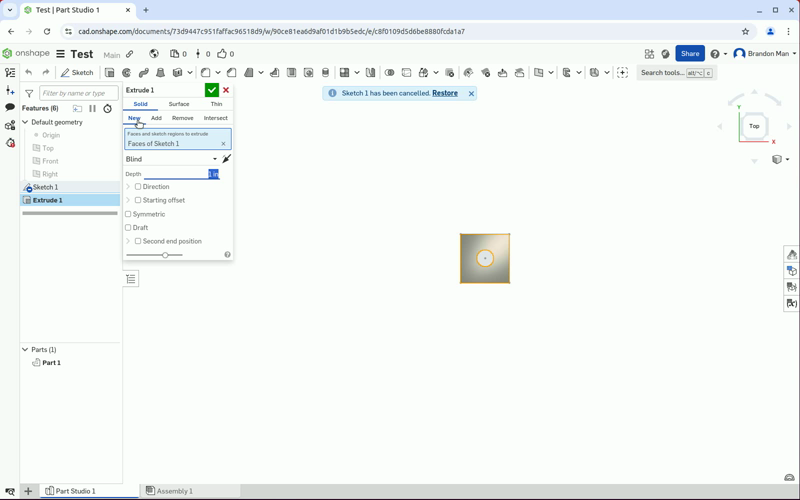
text(10.11)
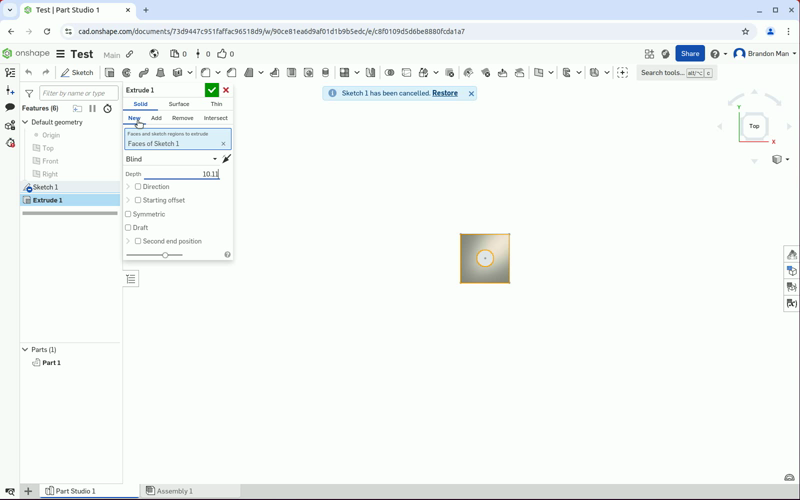
key(tab, 3)
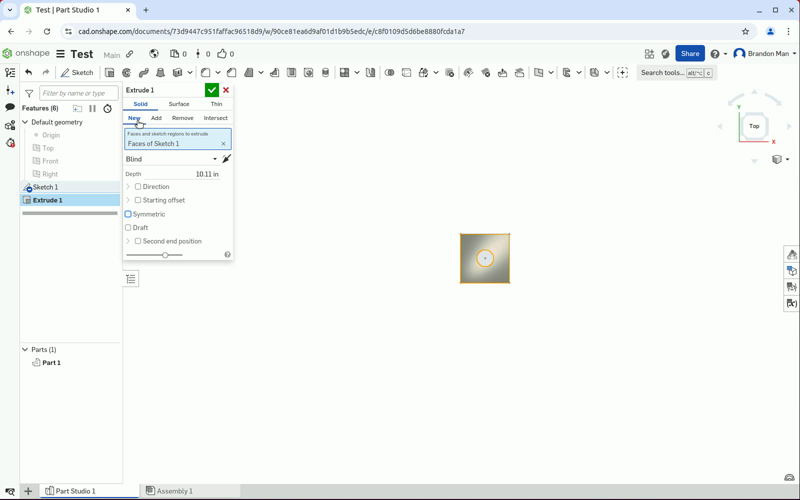
key(space)
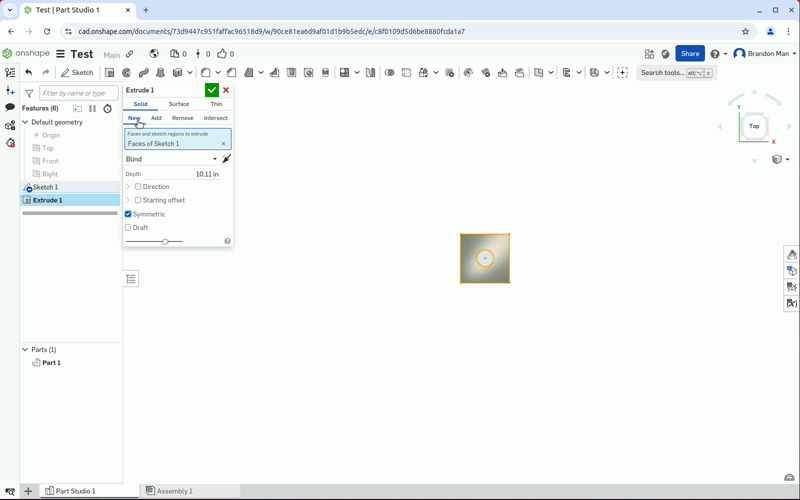
key(enter)
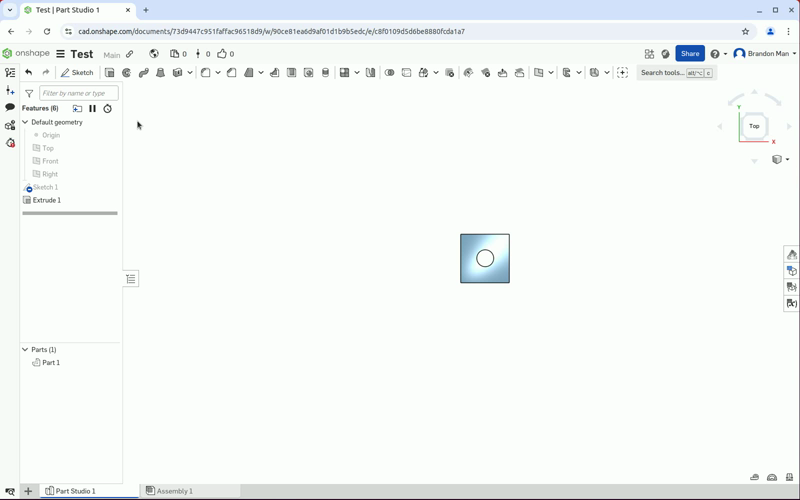
key(shift+h)
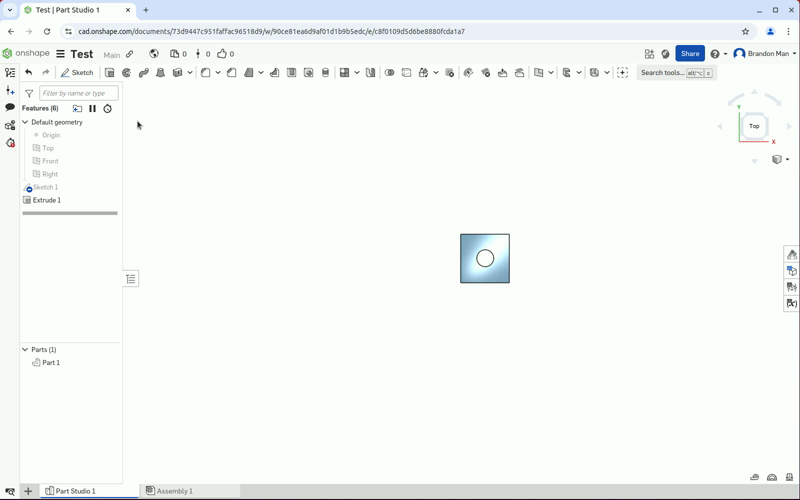
key(shift+h)
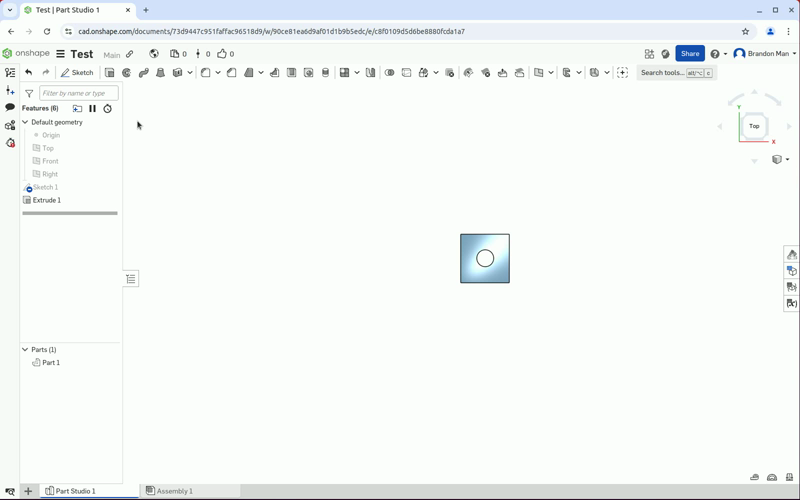
mouse_move(73, 189)
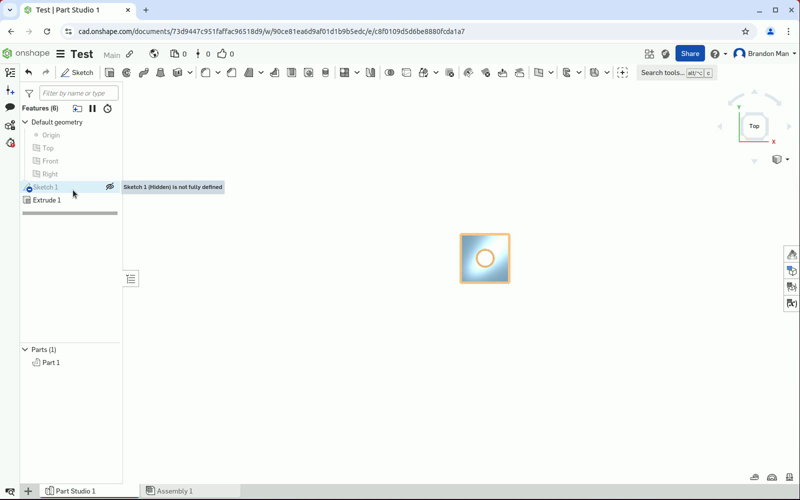
click(73, 189)
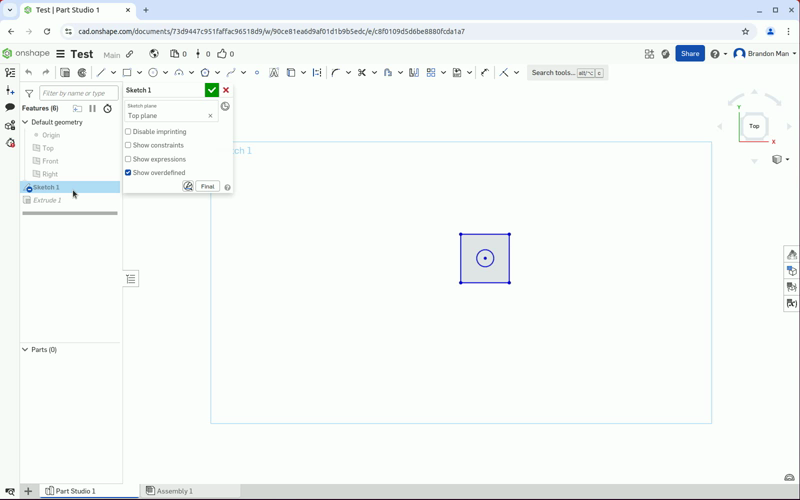
mouse_move(229, 92)
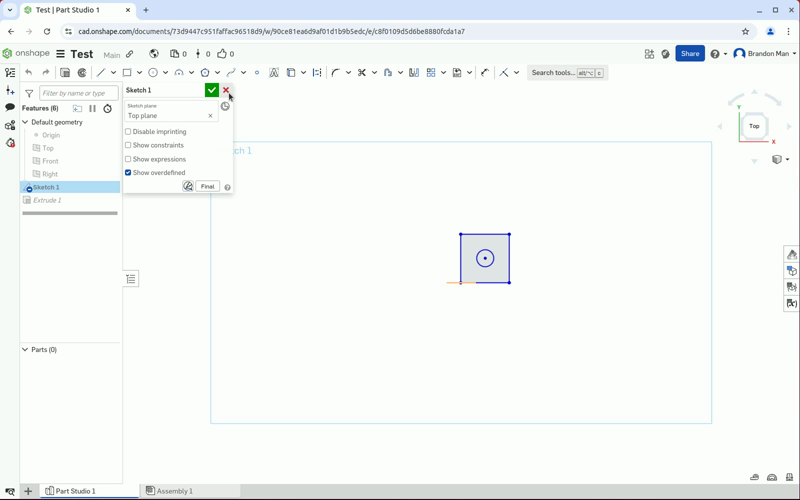
click(229, 92)
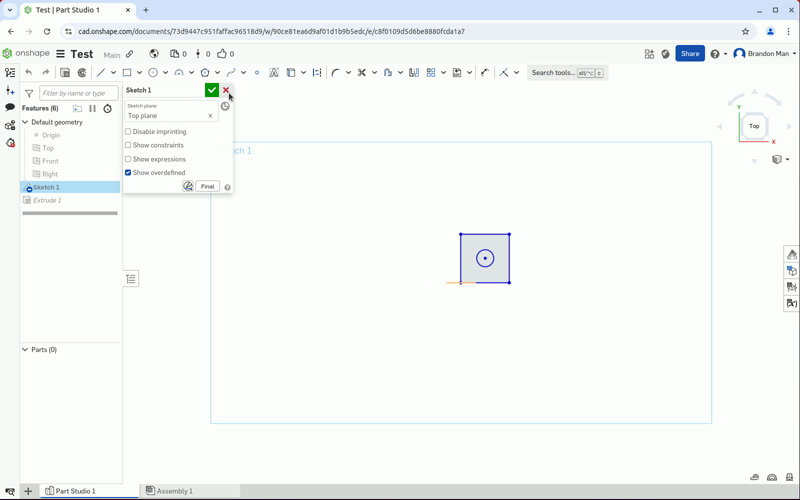
key(shift+s)
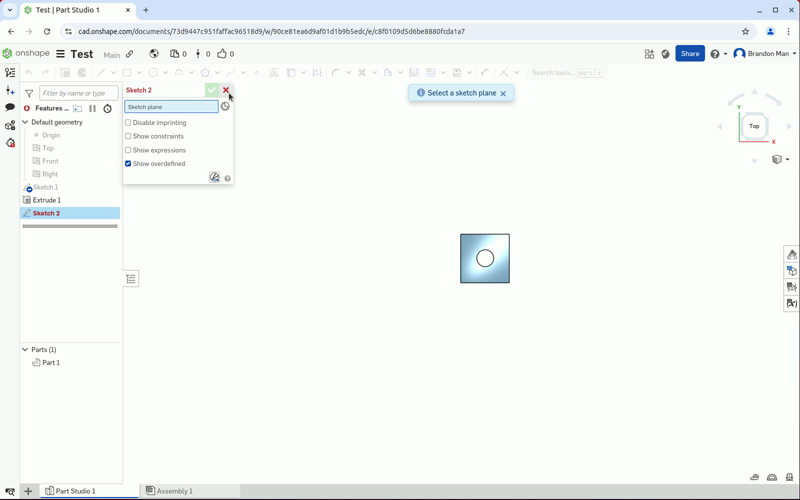
mouse_move(73, 150)
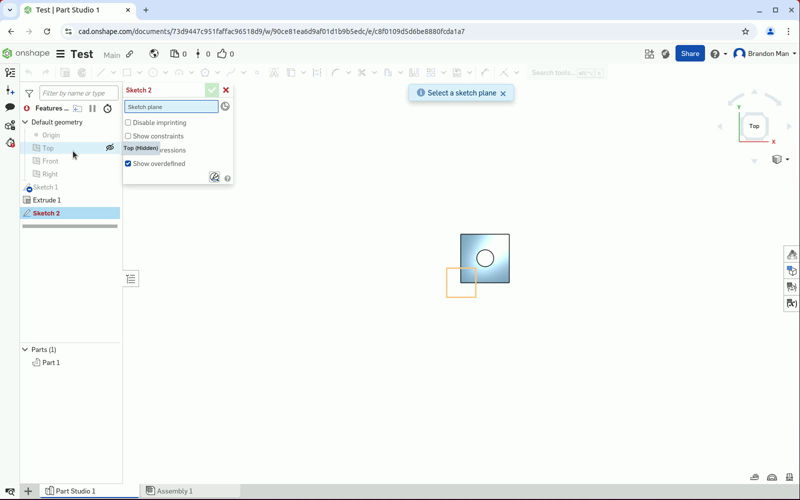
click(73, 150)
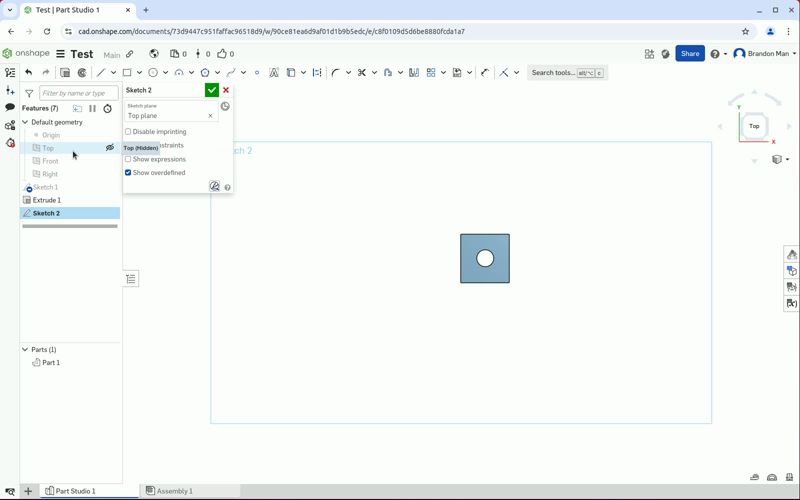
mouse_move(73, 352)
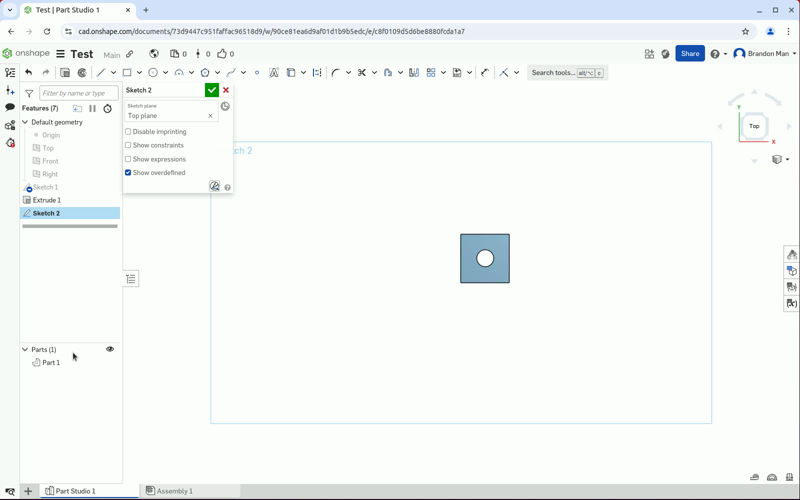
key(y)
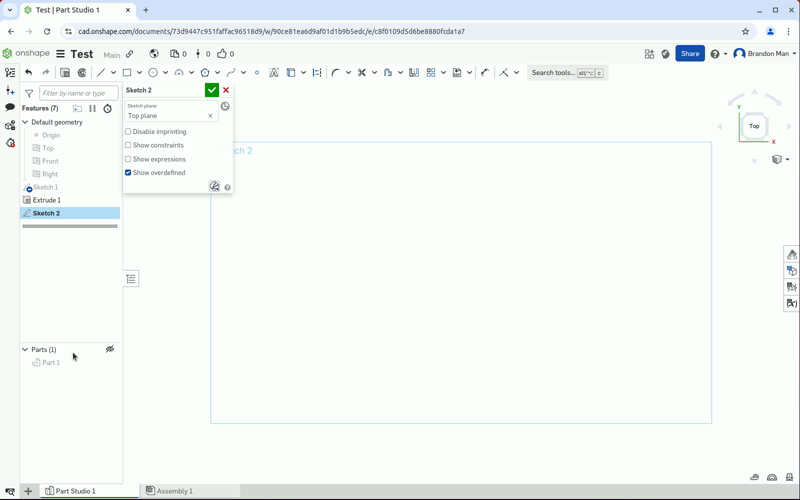
key(l)
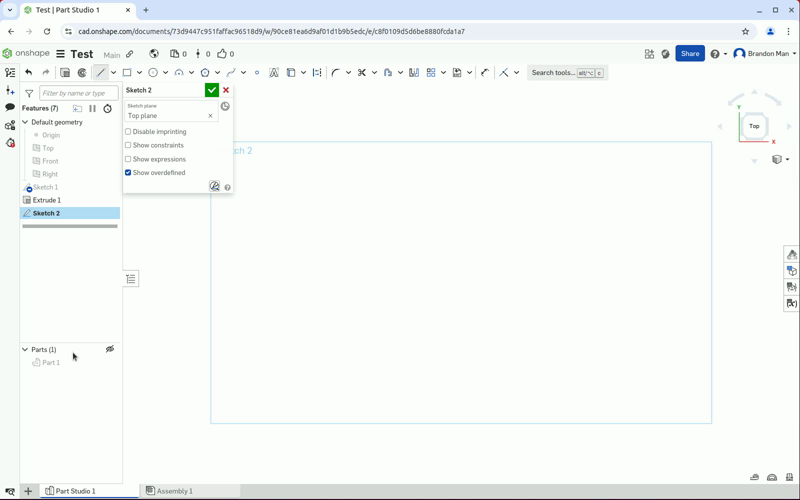
key_down(shift)
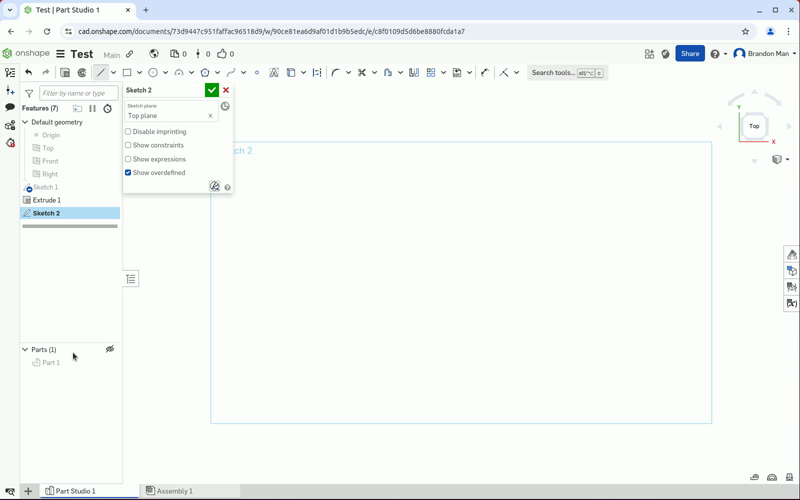
mouse_move(508, 282)
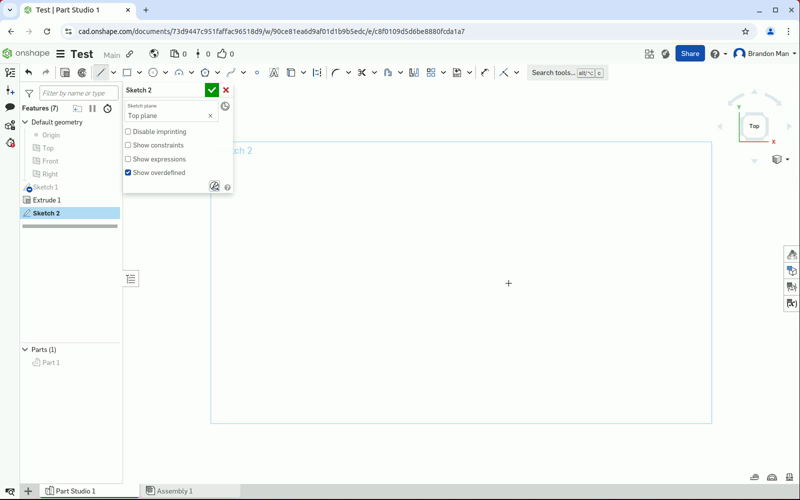
click(508, 282)
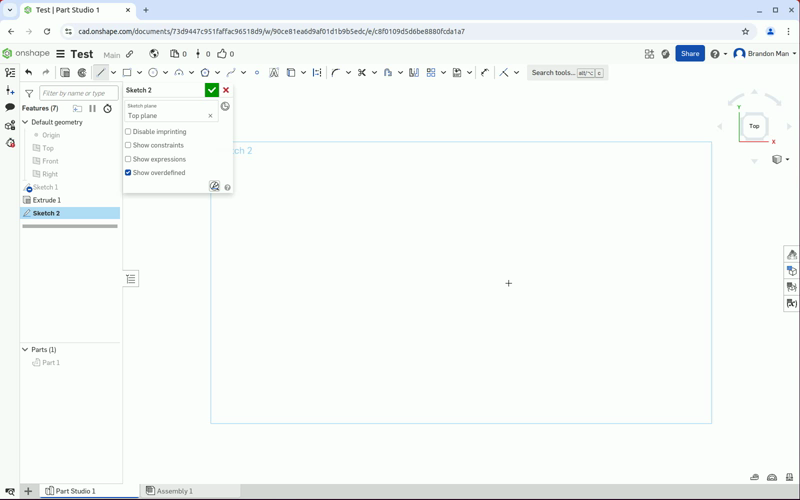
key_up(shift)
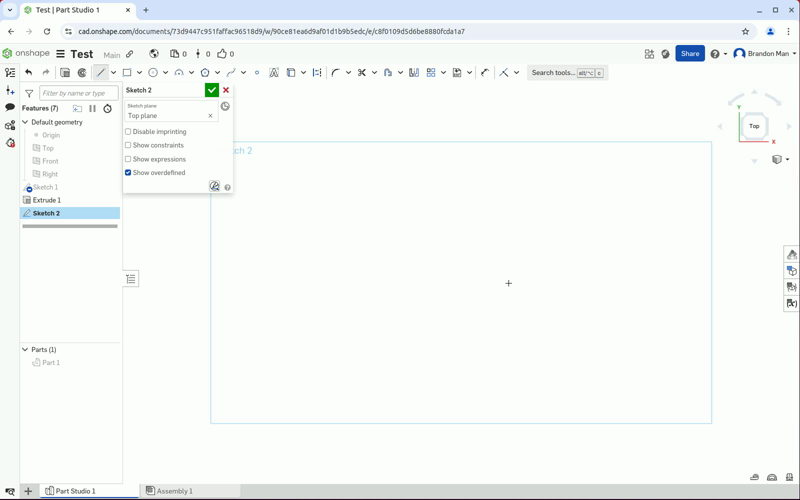
key_down(shift)
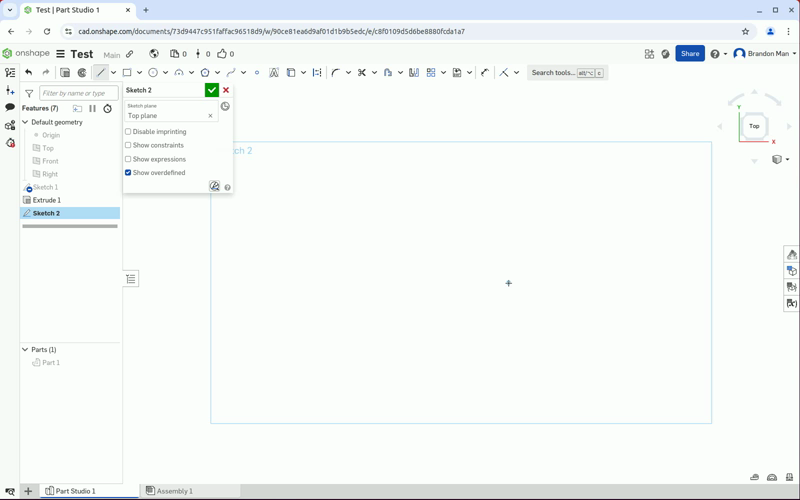
mouse_move(538, 282)
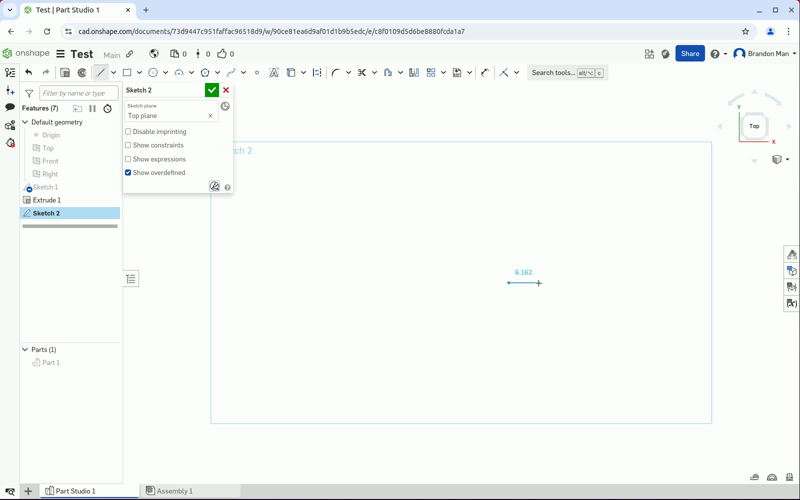
mouse_move(549, 282)
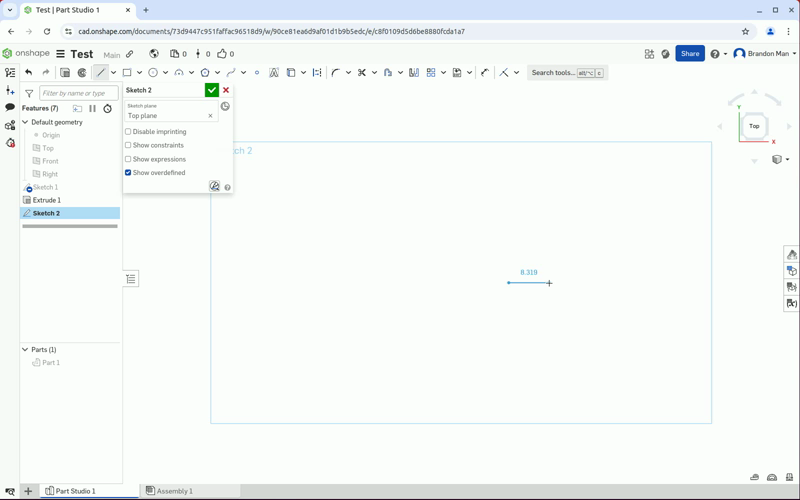
click(549, 282)
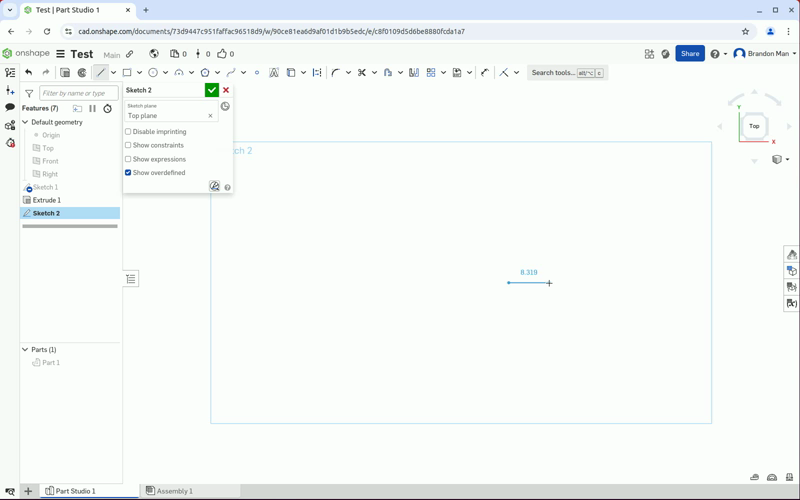
key_up(shift)
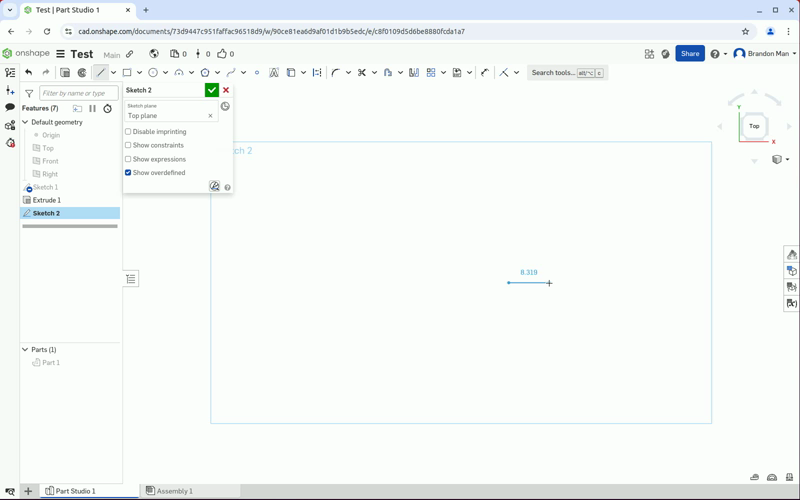
key(esc)
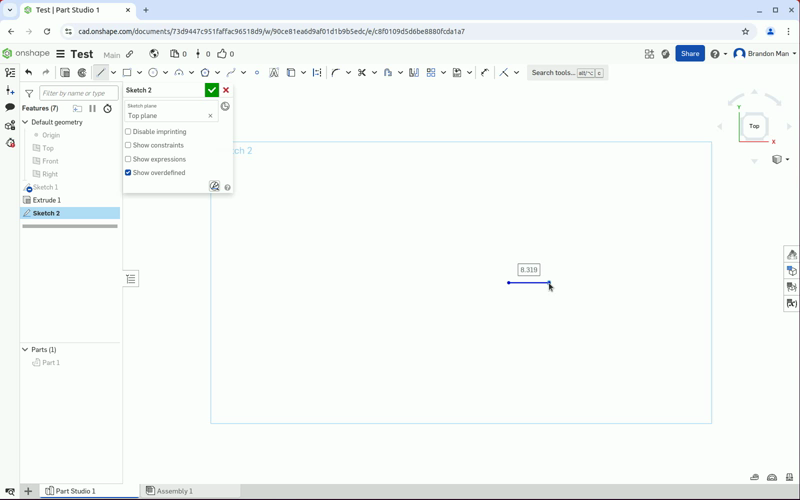
key(a)
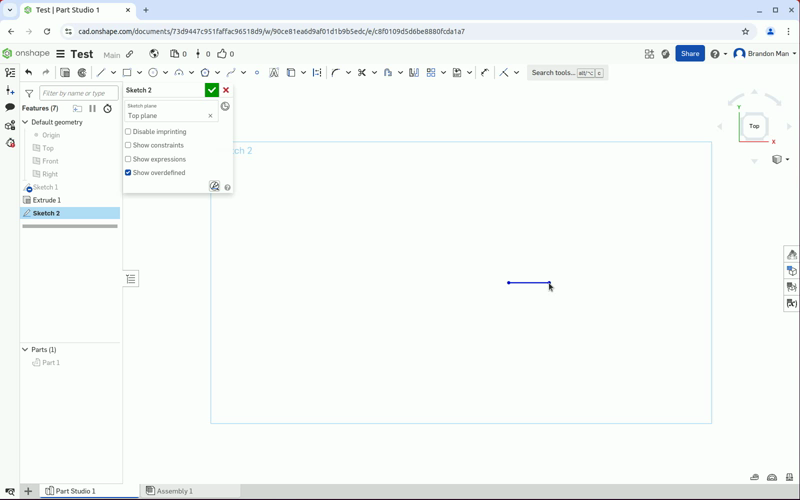
mouse_move(549, 282)
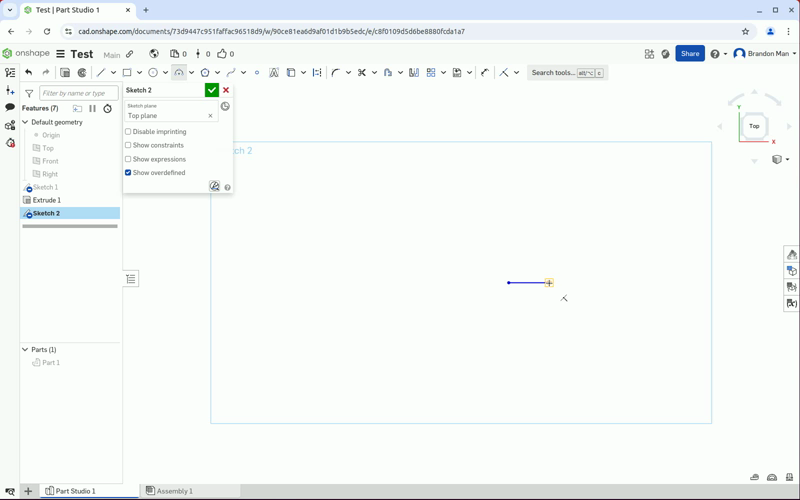
click(549, 282)
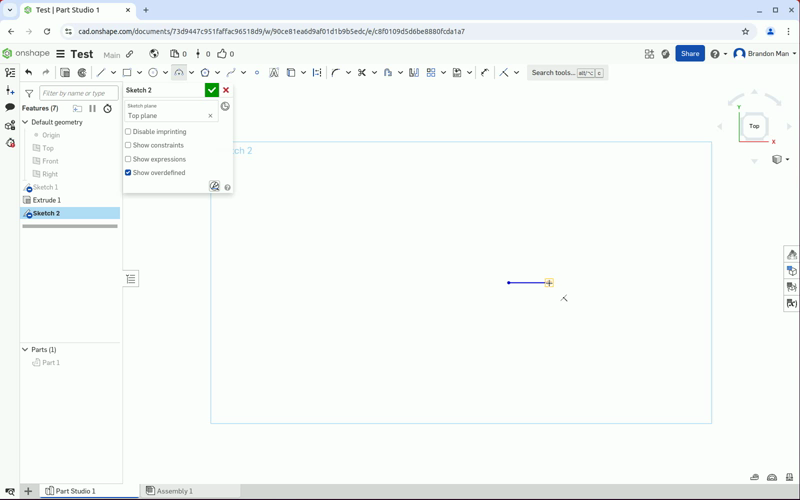
key_down(shift)
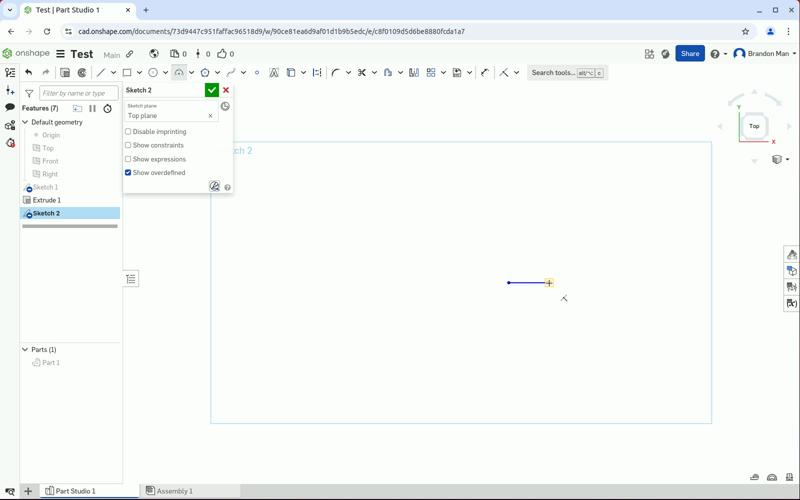
mouse_move(549, 234)
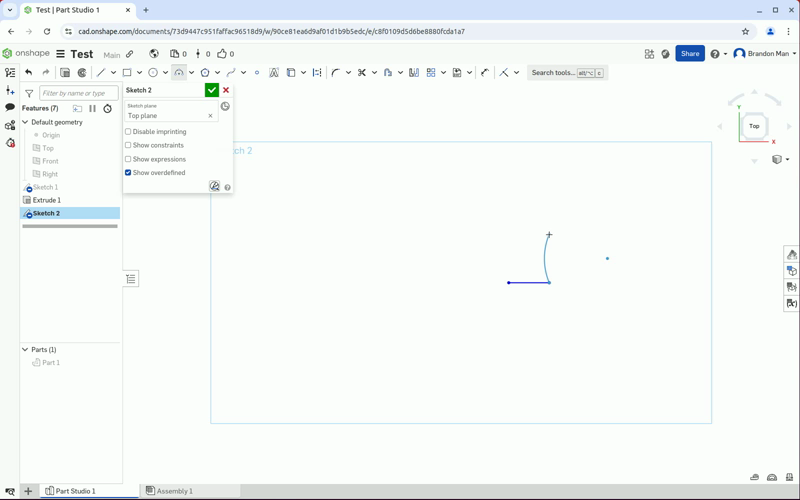
click(549, 234)
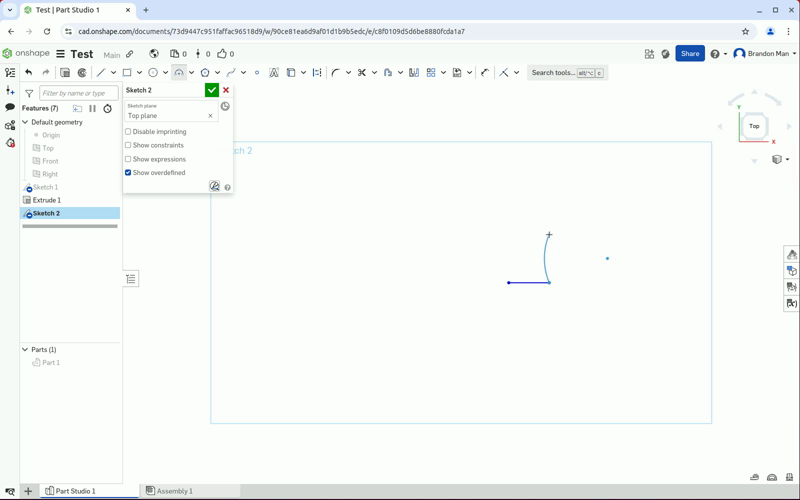
mouse_move(573, 258)
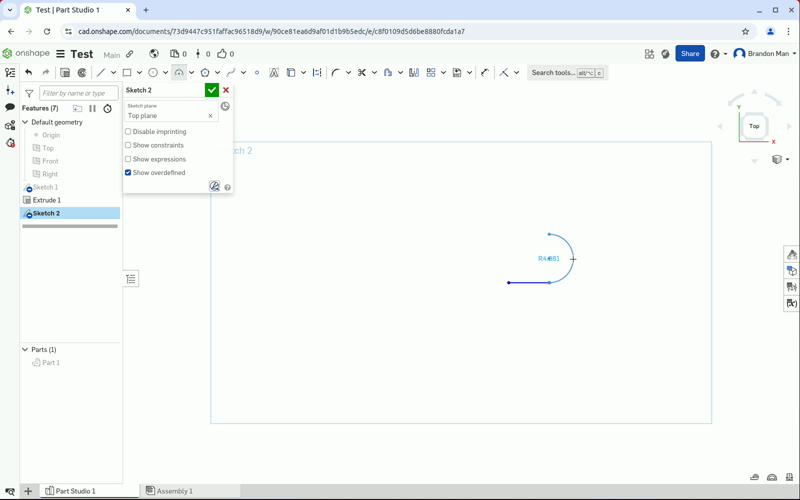
click(573, 258)
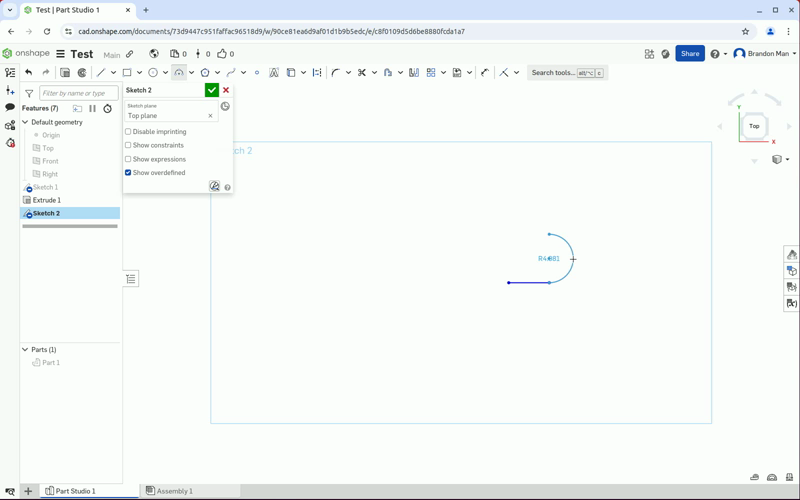
key_up(shift)
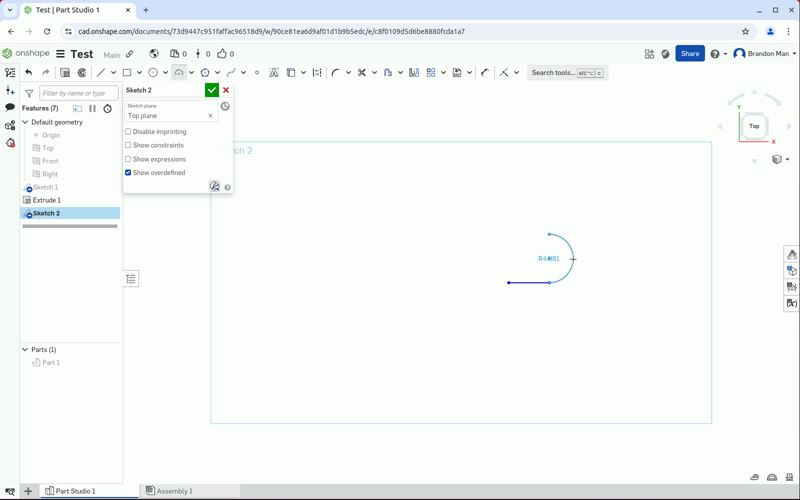
key(esc)
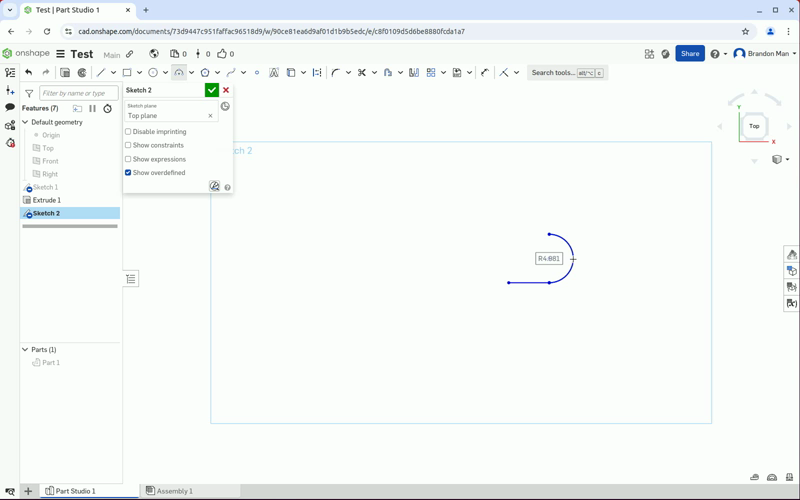
key(l)
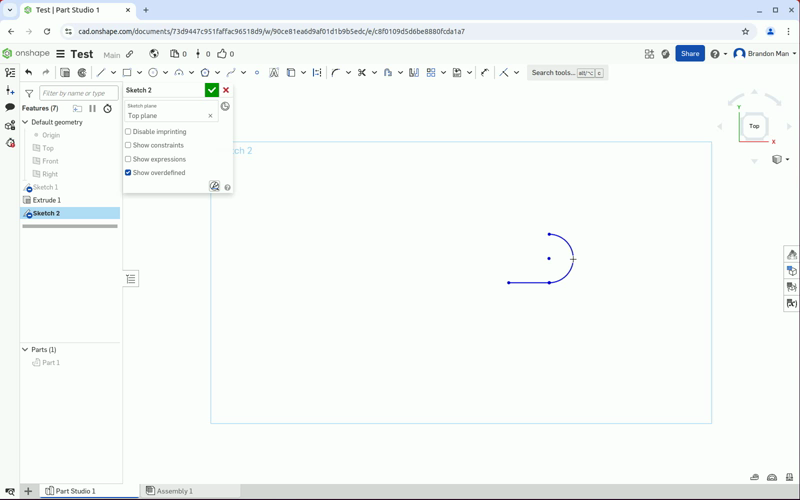
mouse_move(549, 234)
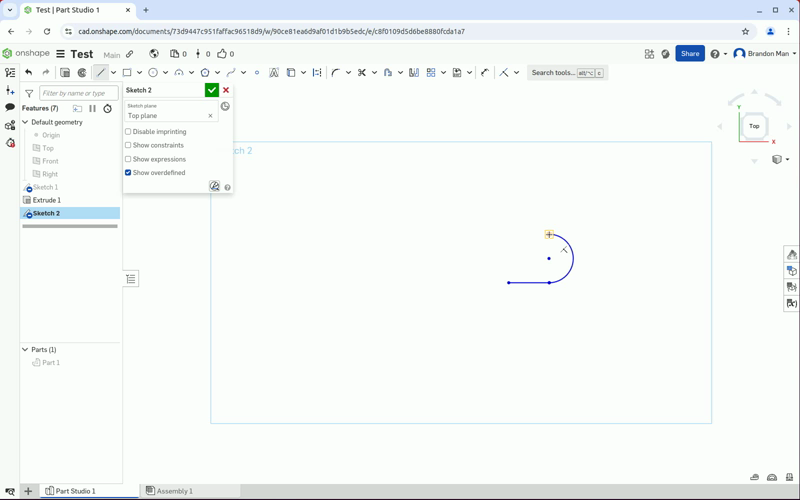
click(549, 234)
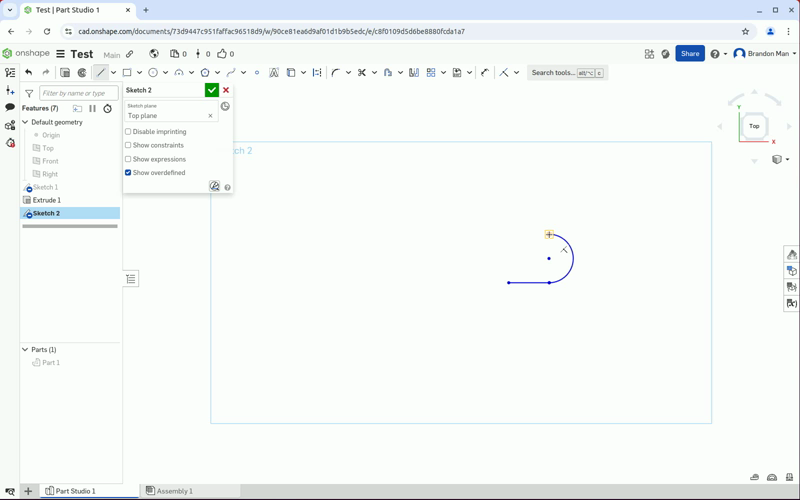
key_down(shift)
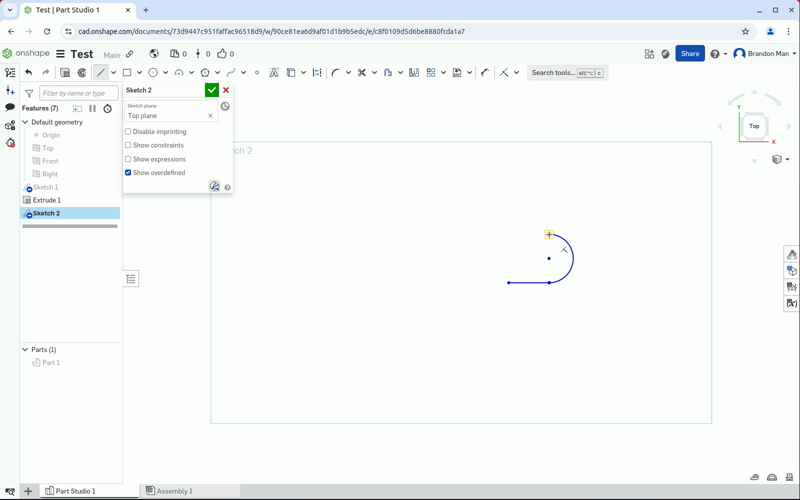
mouse_move(579, 234)
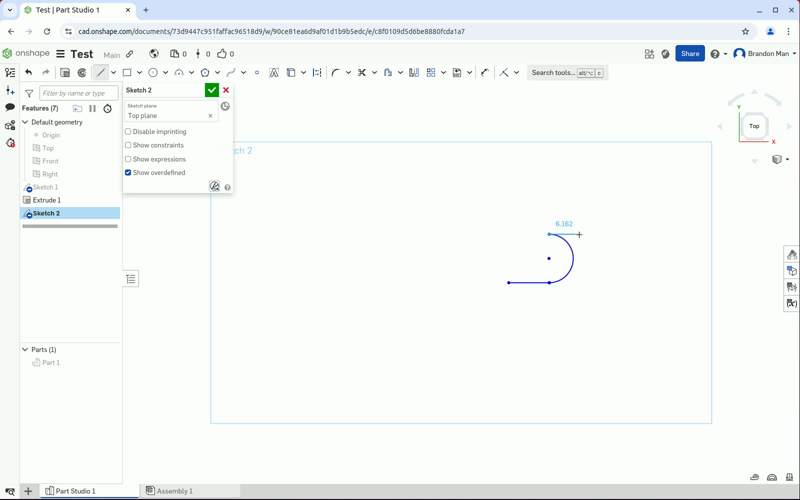
mouse_move(508, 234)
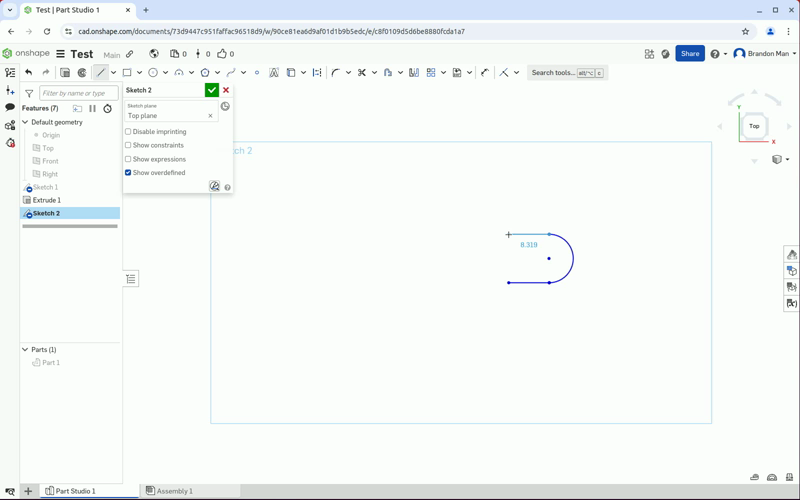
click(508, 234)
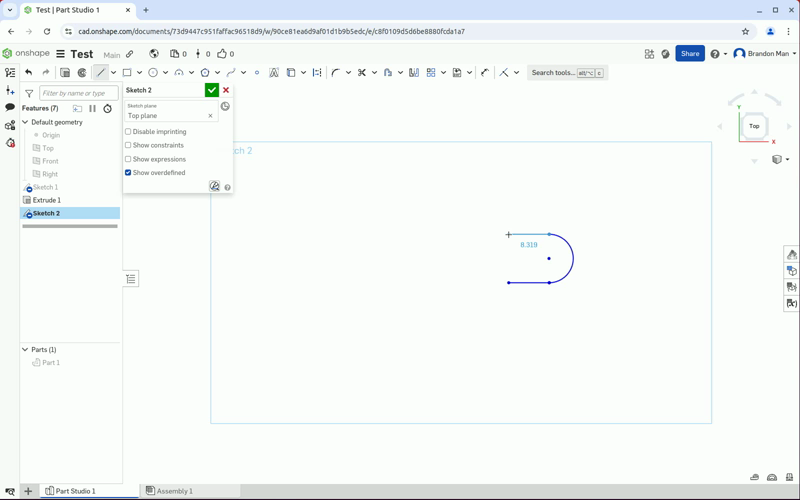
key_up(shift)
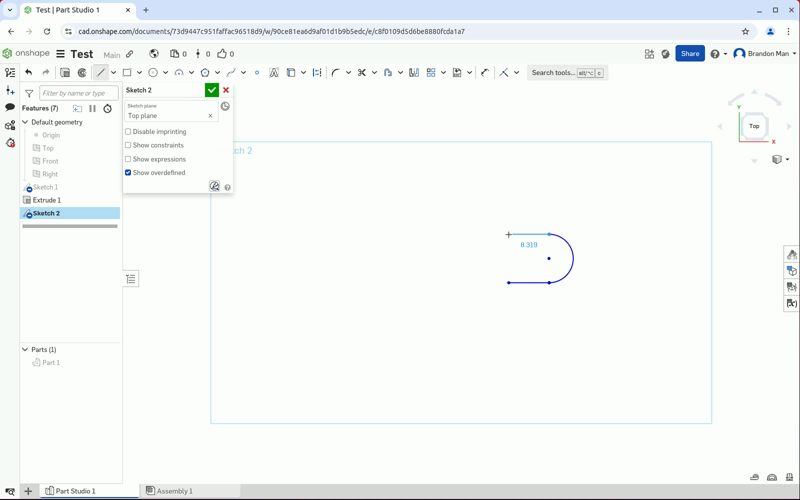
mouse_move(538, 234)
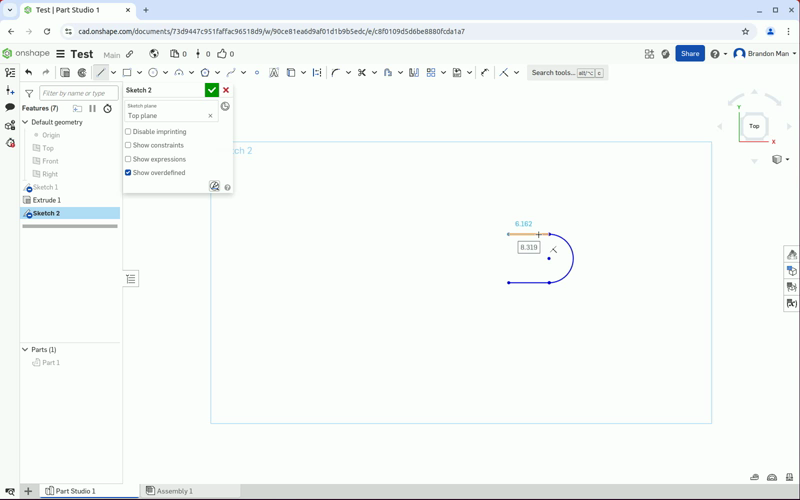
key_down(shift)
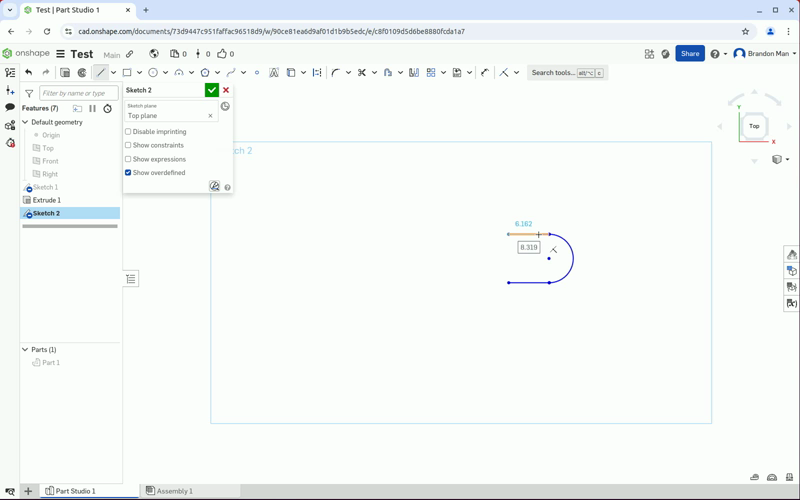
mouse_move(508, 282)
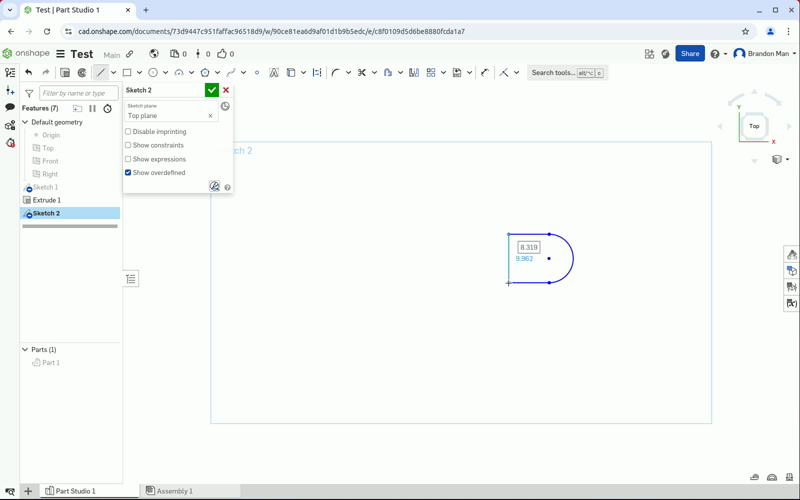
key_up(shift)
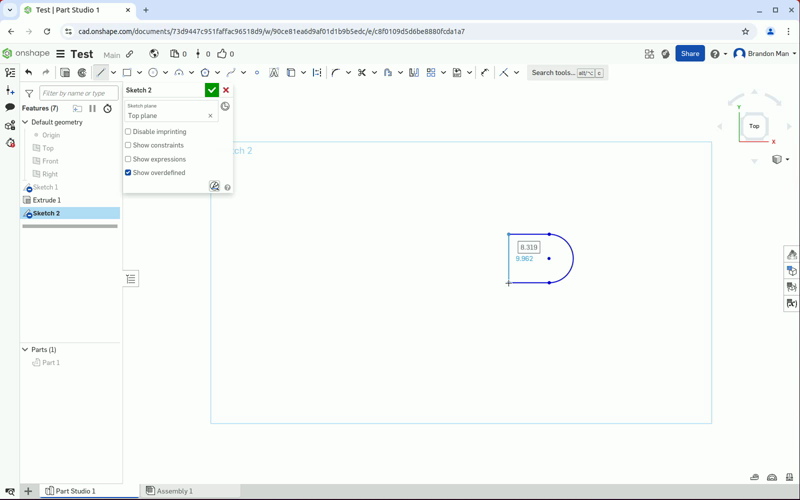
click(508, 282)
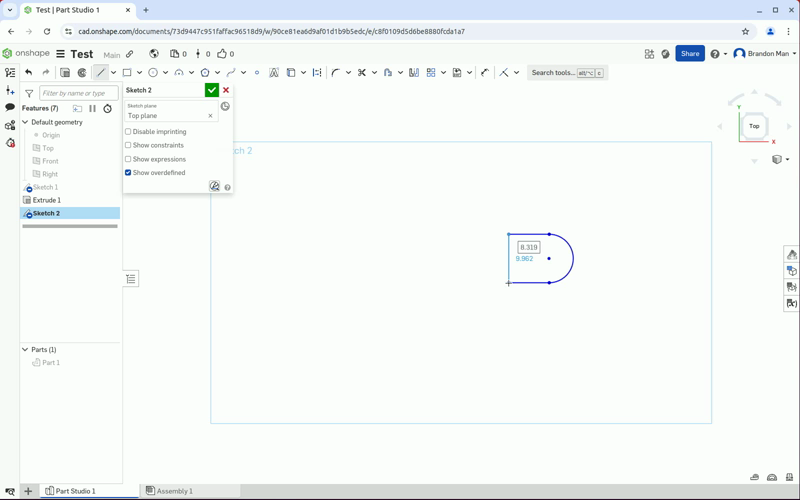
key(esc)
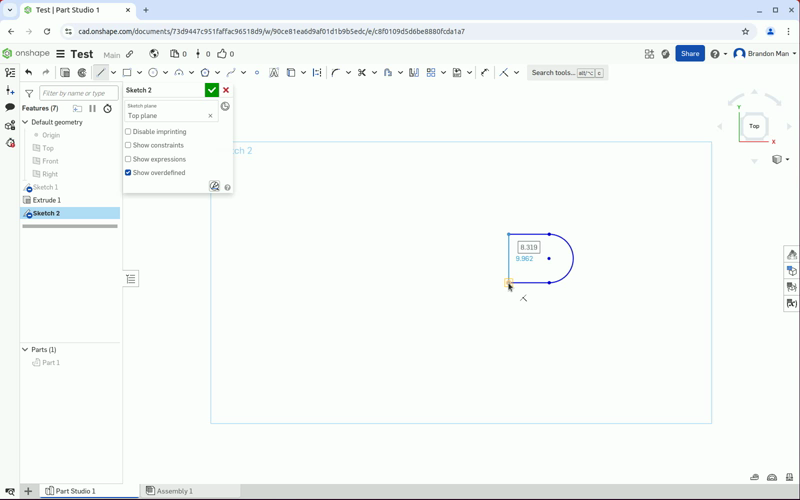
key(c)
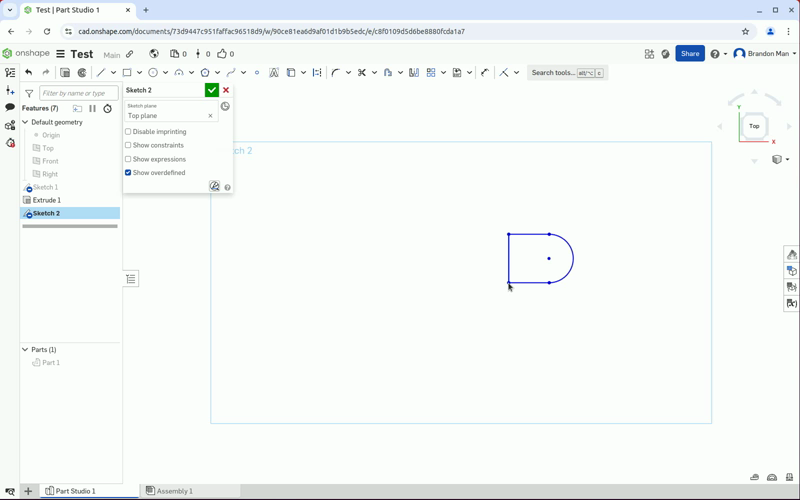
key_down(shift)
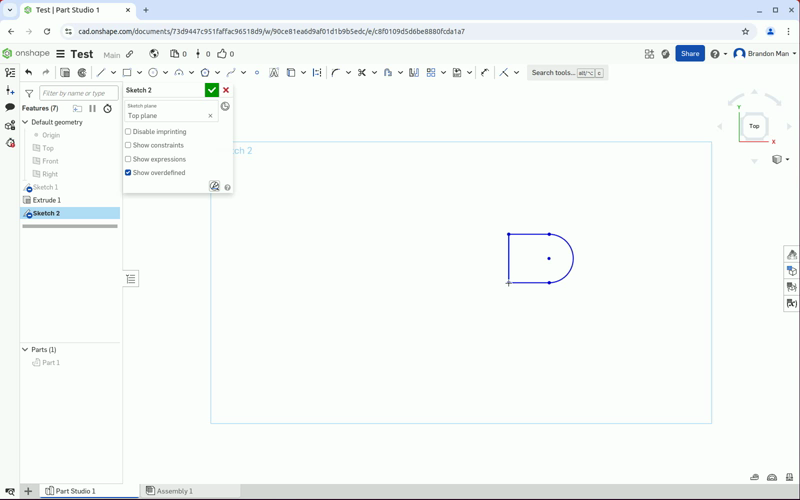
mouse_move(525, 266)
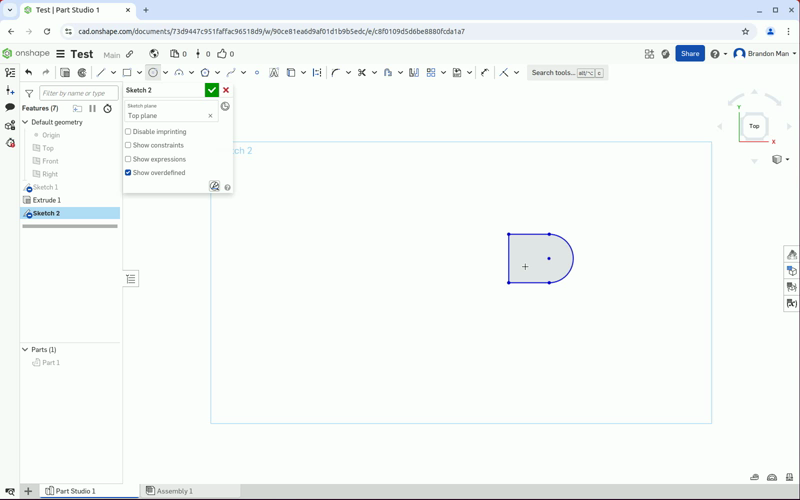
click(525, 266)
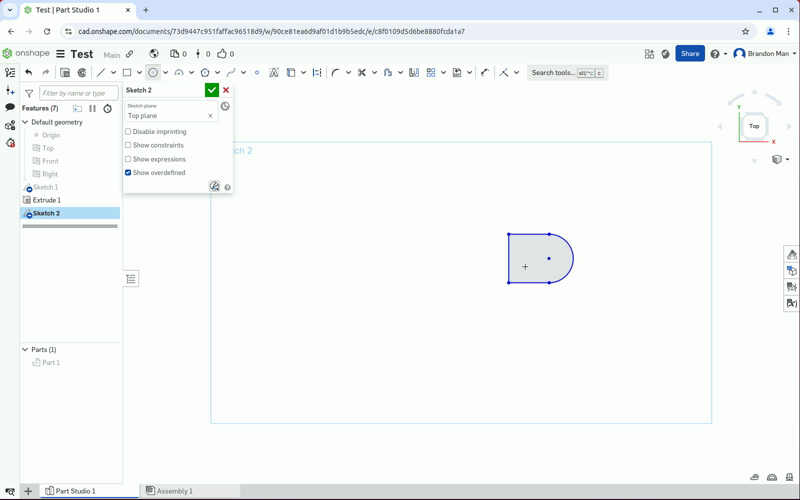
key_up(shift)
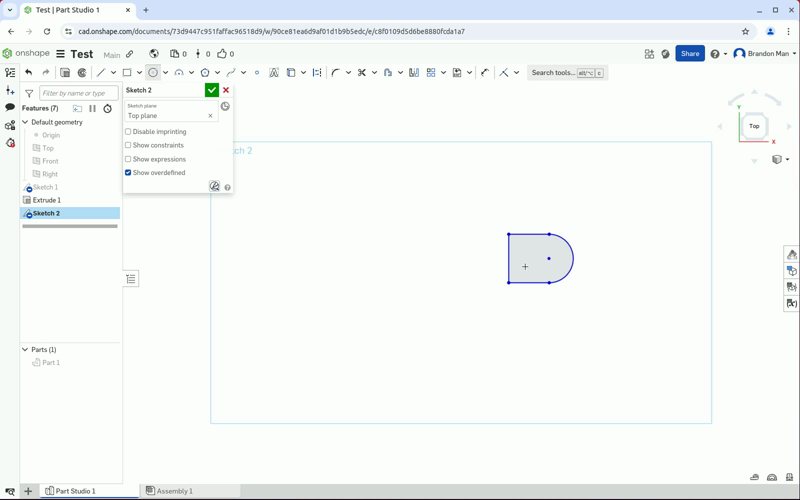
mouse_move(529, 266)
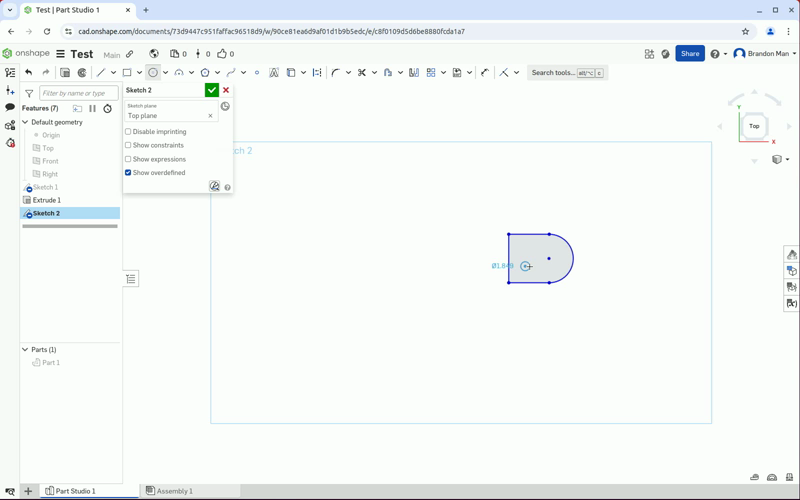
click(529, 266)
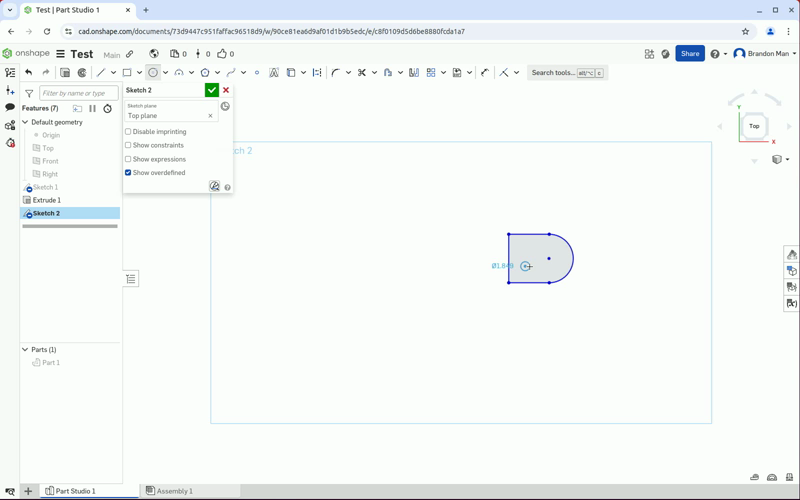
key(esc)
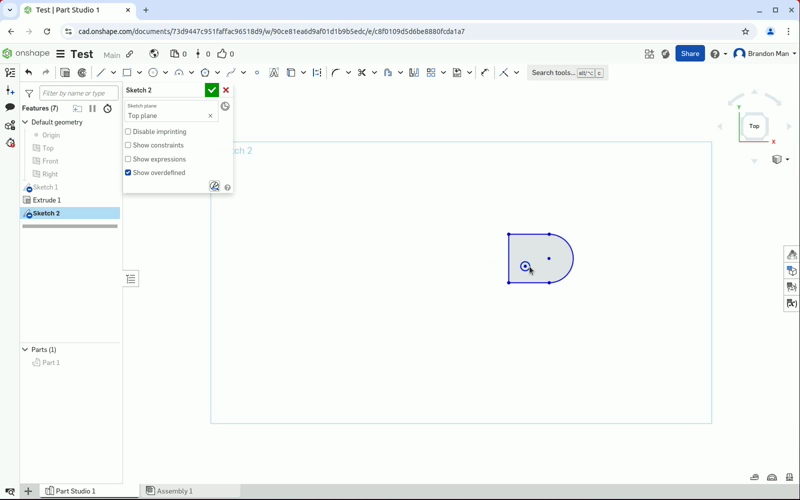
key(c)
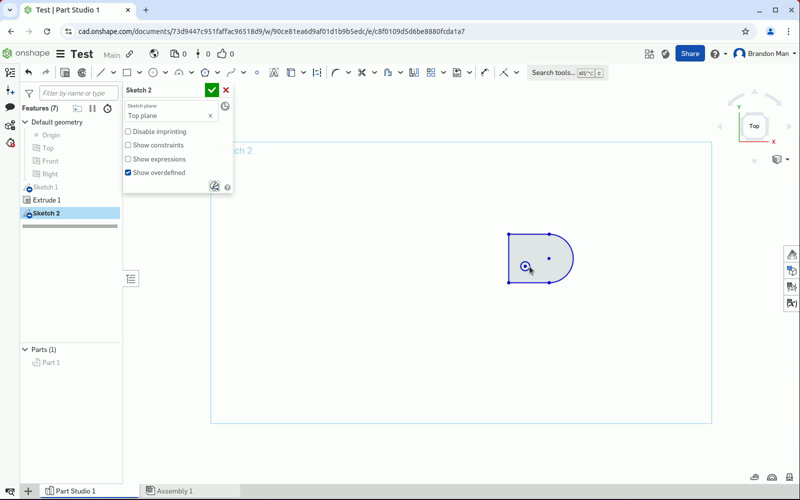
key_down(shift)
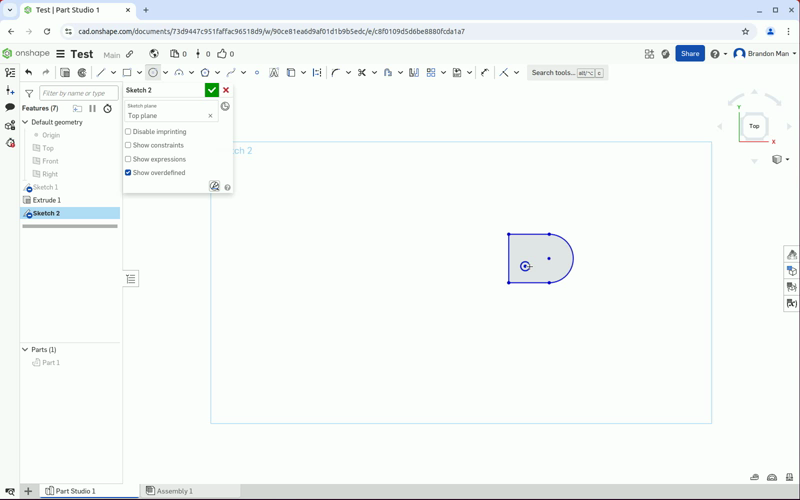
mouse_move(525, 250)
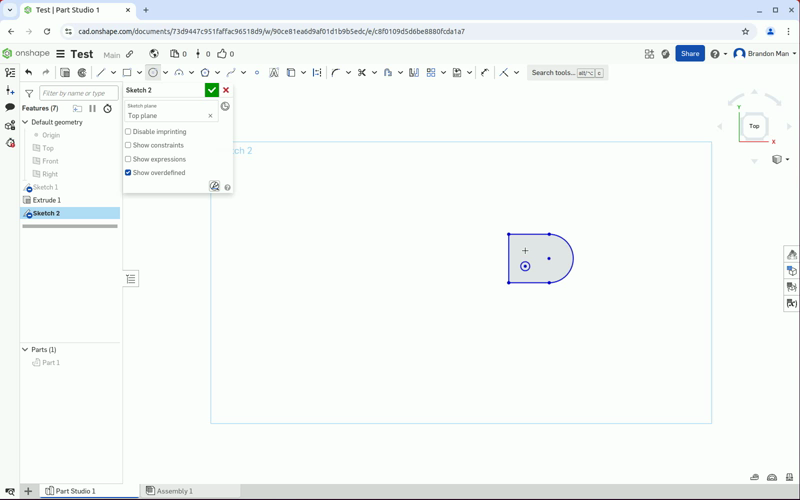
click(525, 250)
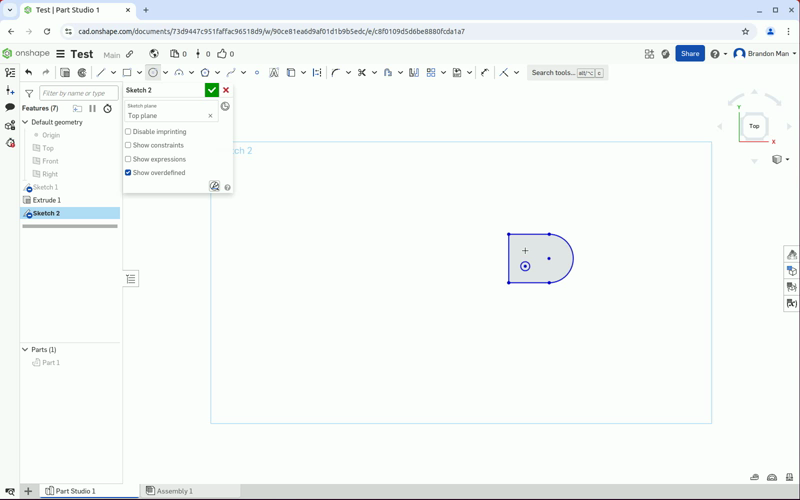
key_up(shift)
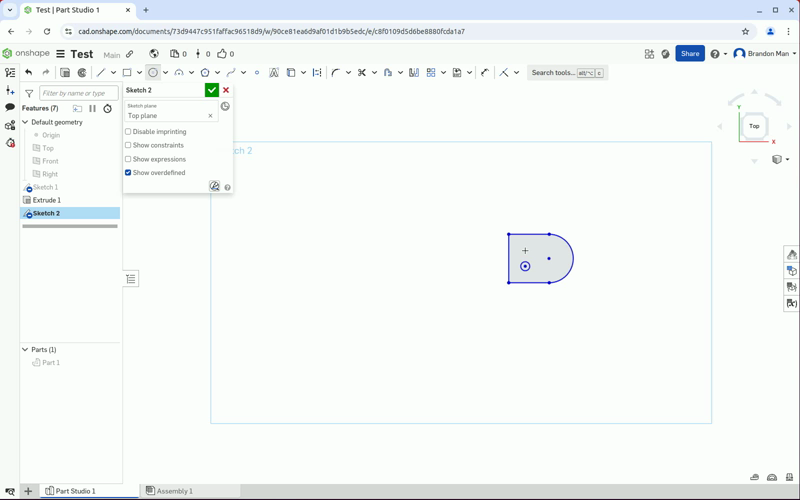
mouse_move(529, 250)
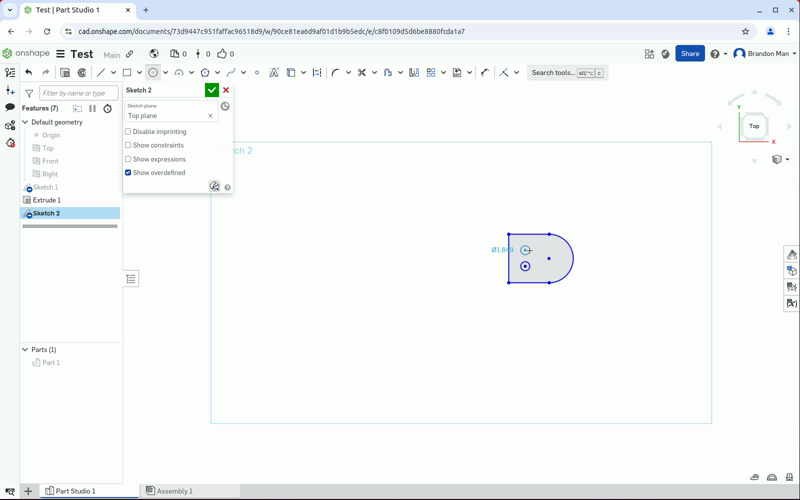
click(529, 250)
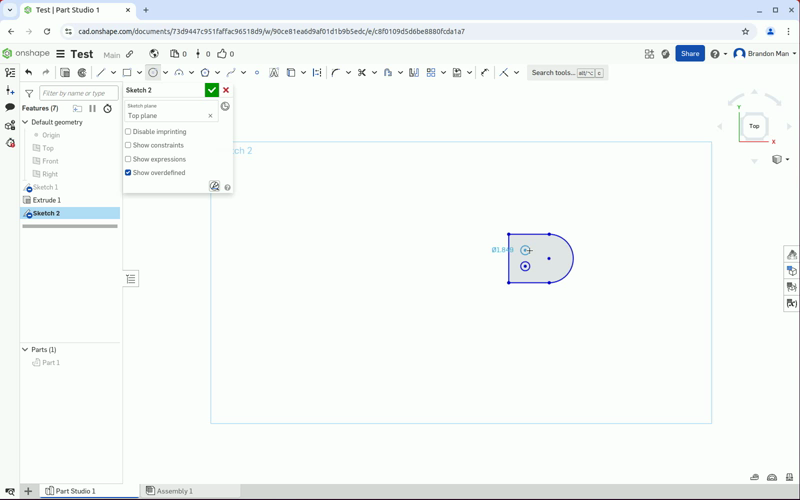
key(esc)
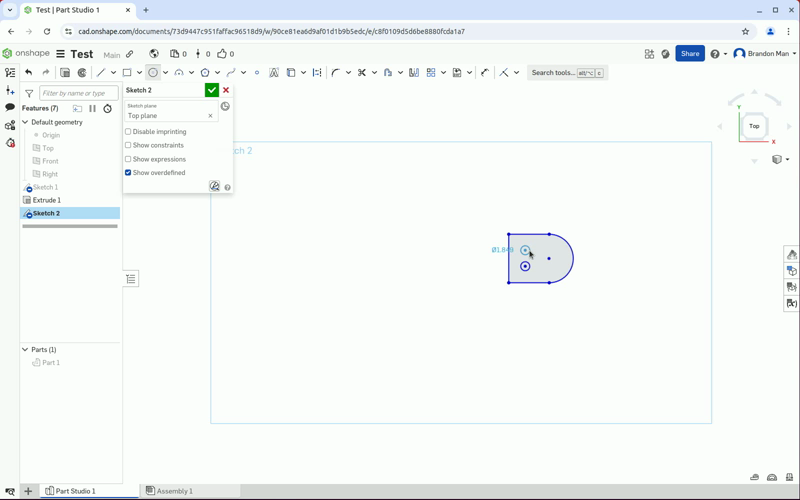
key(c)
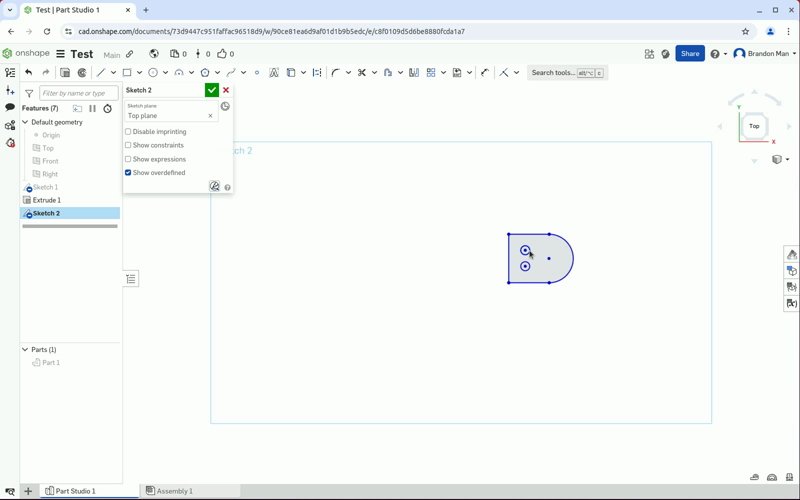
key_down(shift)
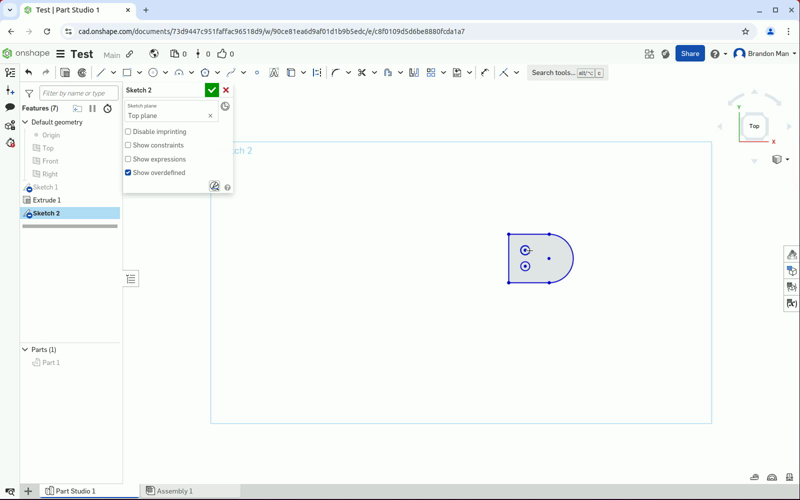
mouse_move(549, 266)
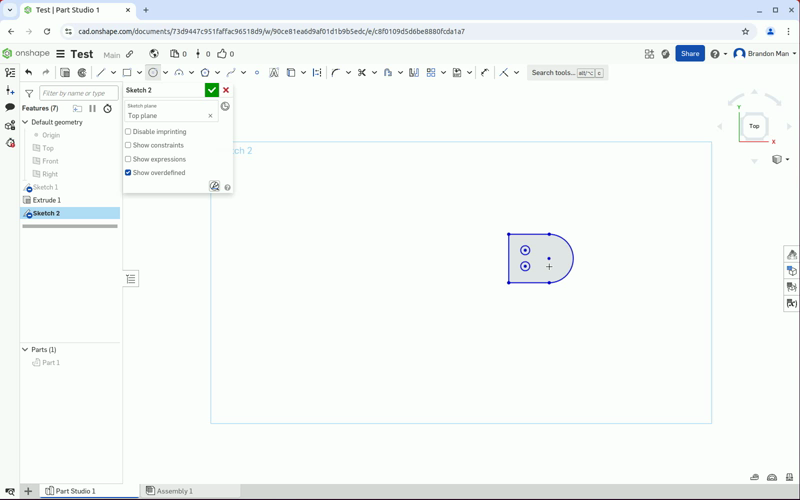
click(549, 266)
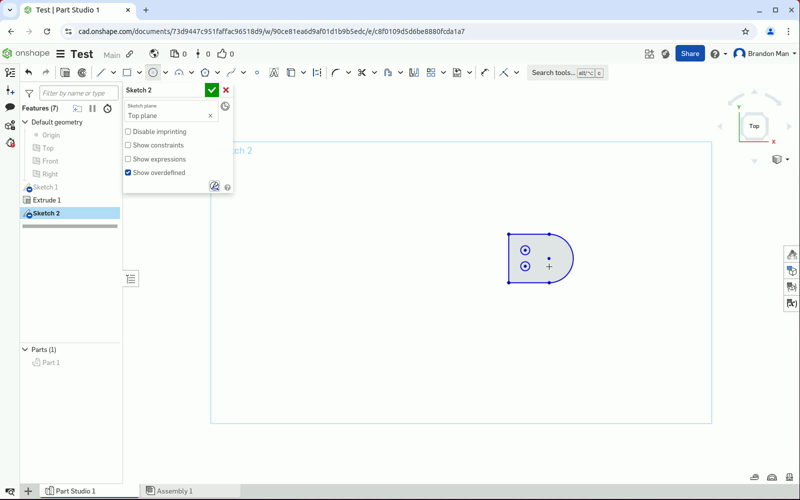
key_up(shift)
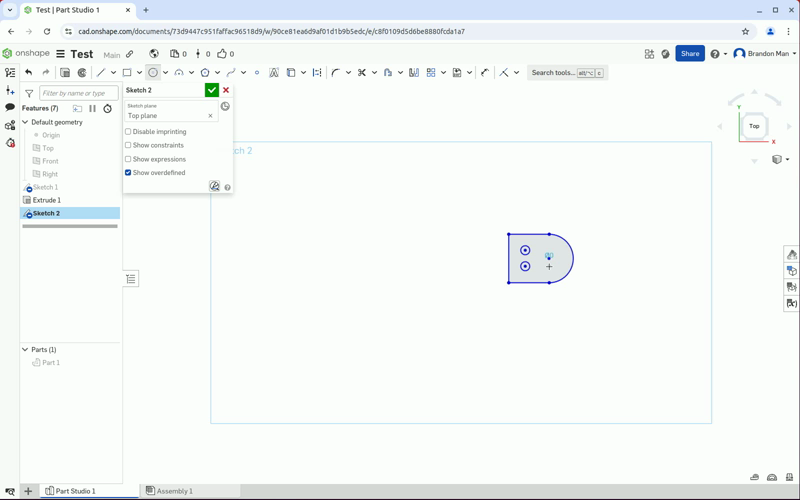
mouse_move(553, 266)
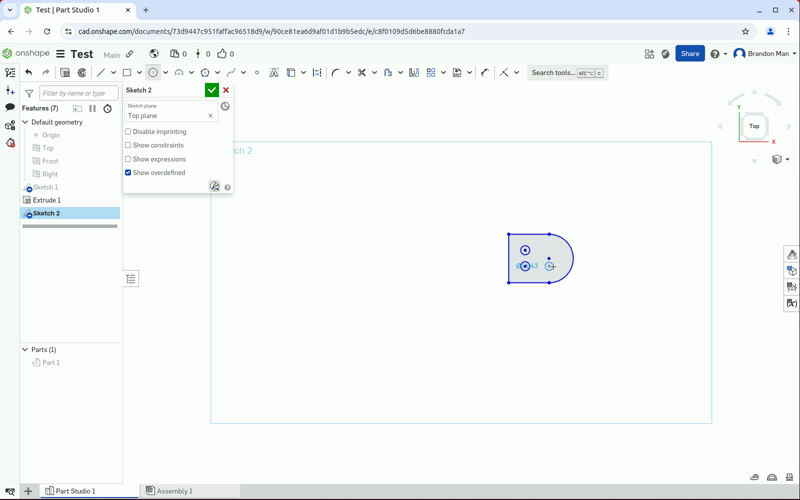
click(553, 266)
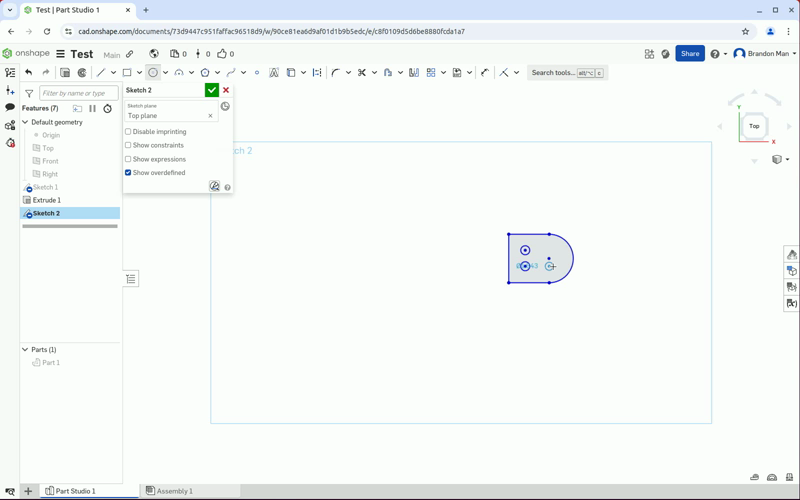
key(esc)
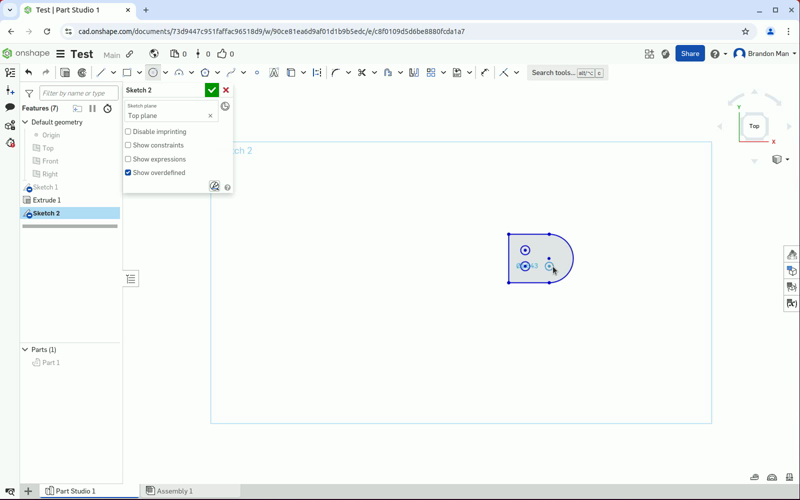
key(c)
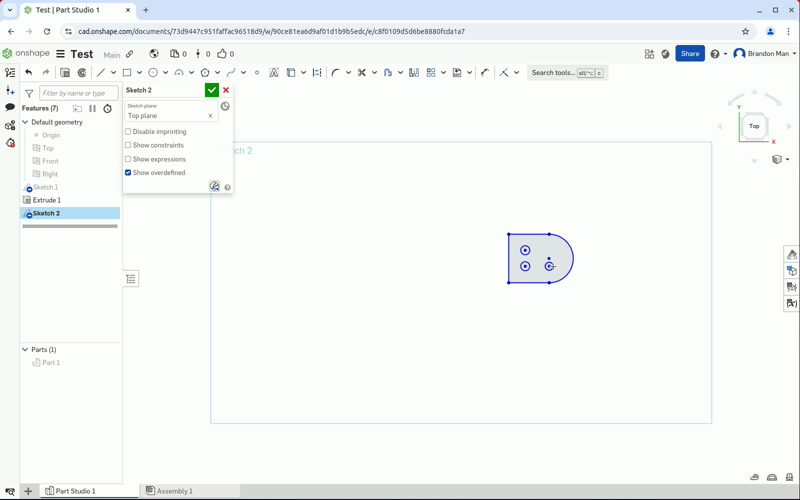
key_down(shift)
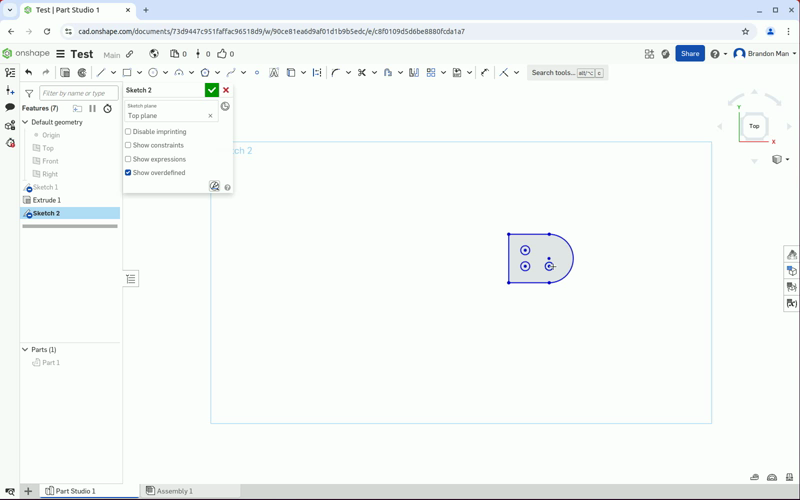
mouse_move(549, 250)
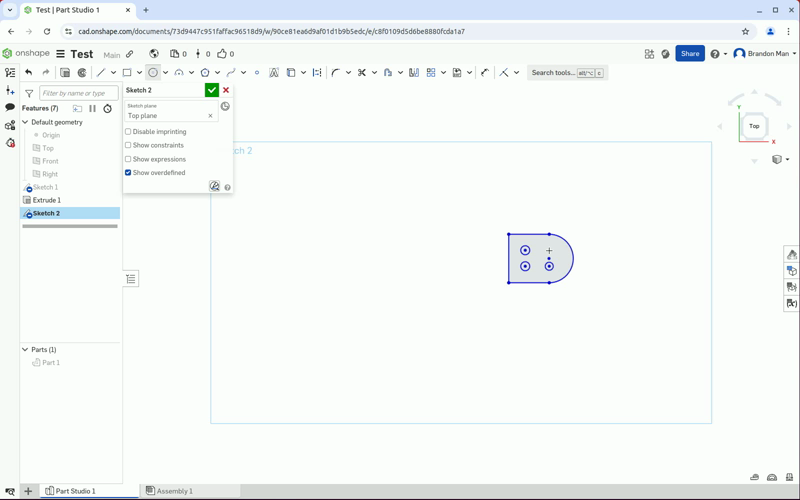
click(549, 250)
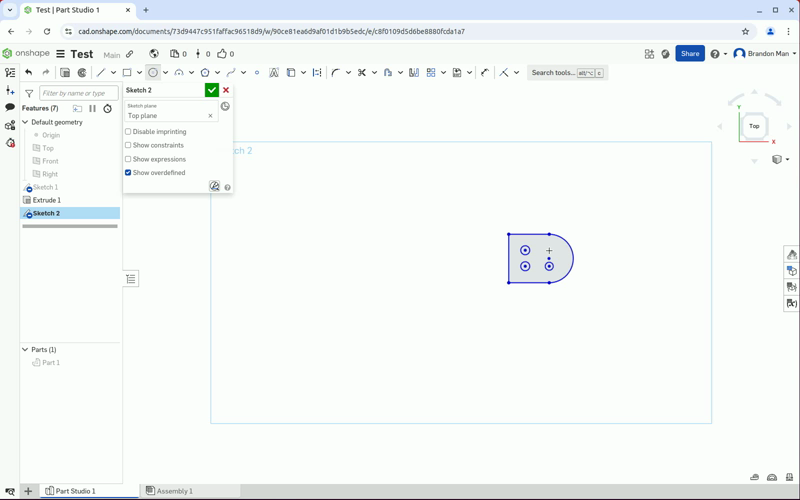
key_up(shift)
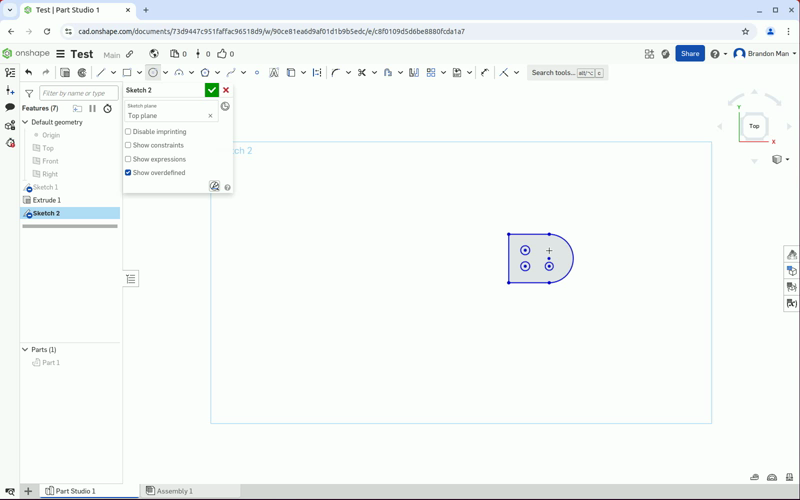
mouse_move(553, 250)
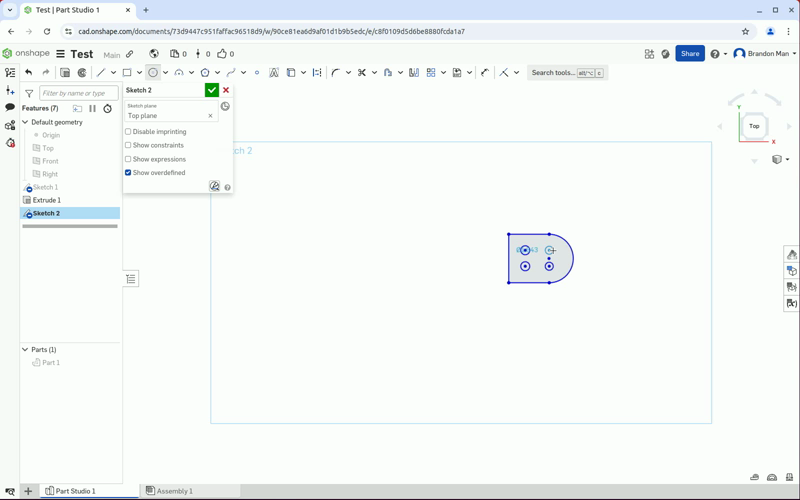
click(553, 250)
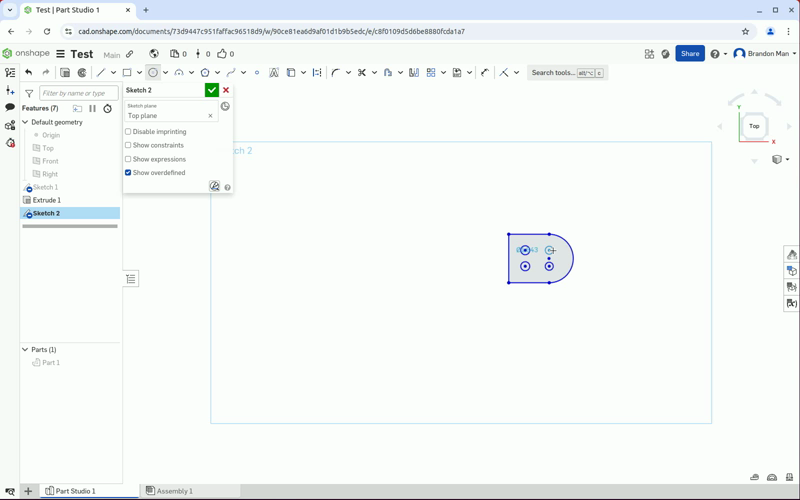
key(esc)
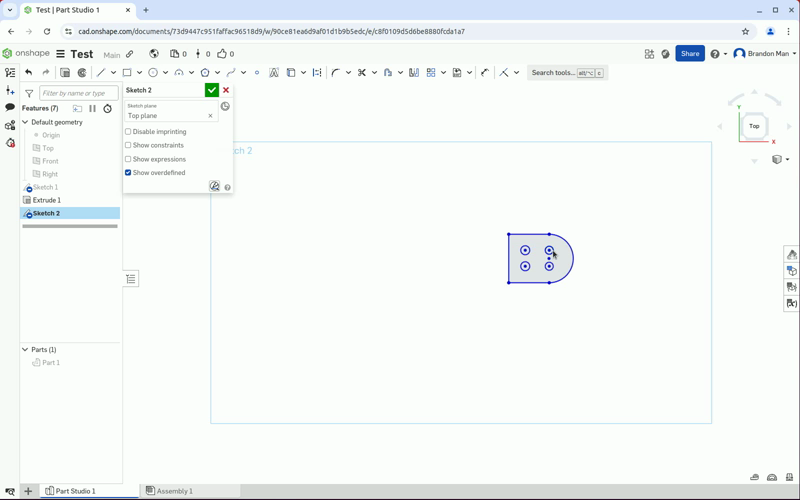
mouse_move(527, 276)
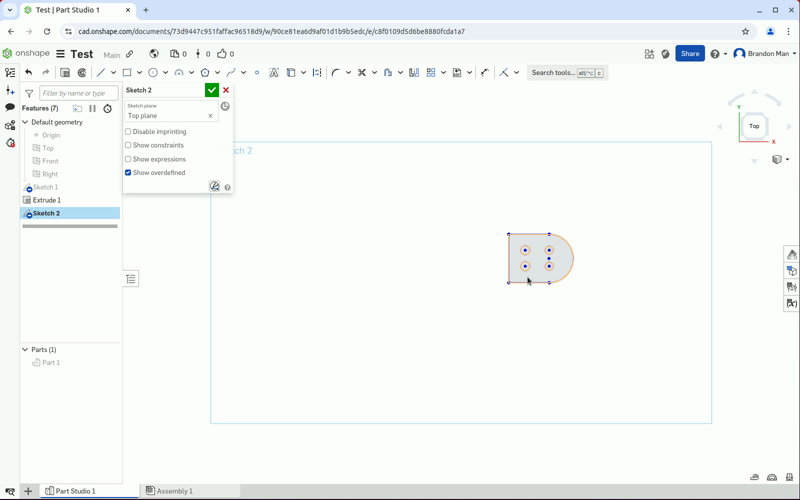
click(527, 276)
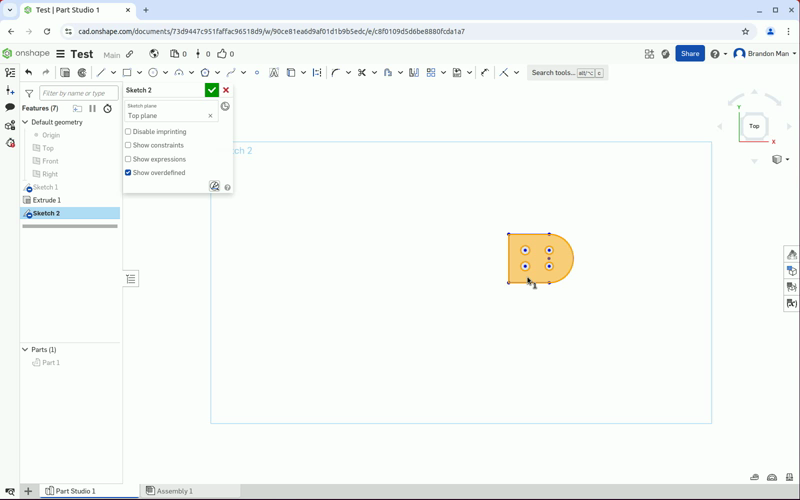
mouse_move(73, 352)
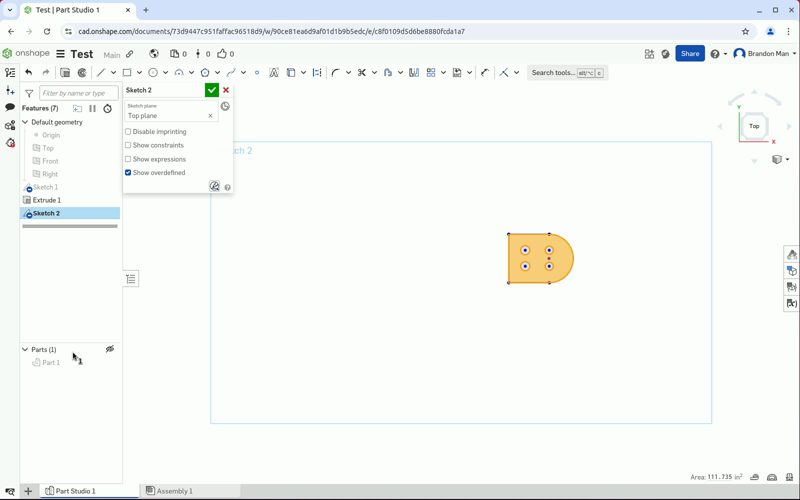
key(shift+y)
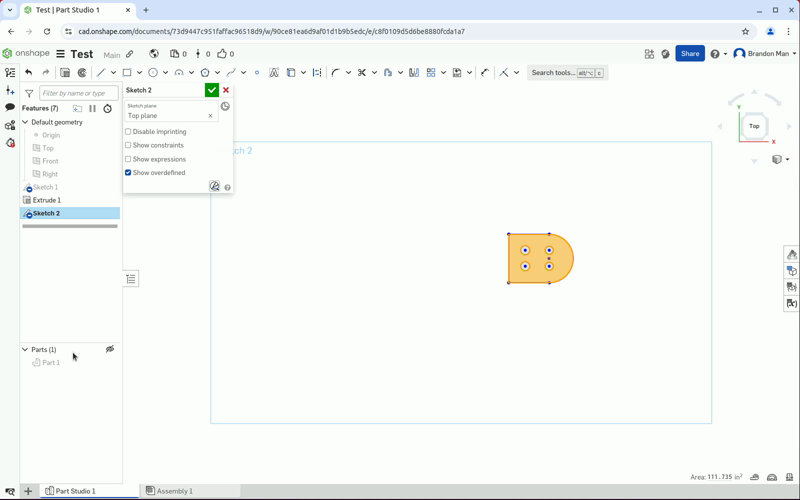
key(shift+e)
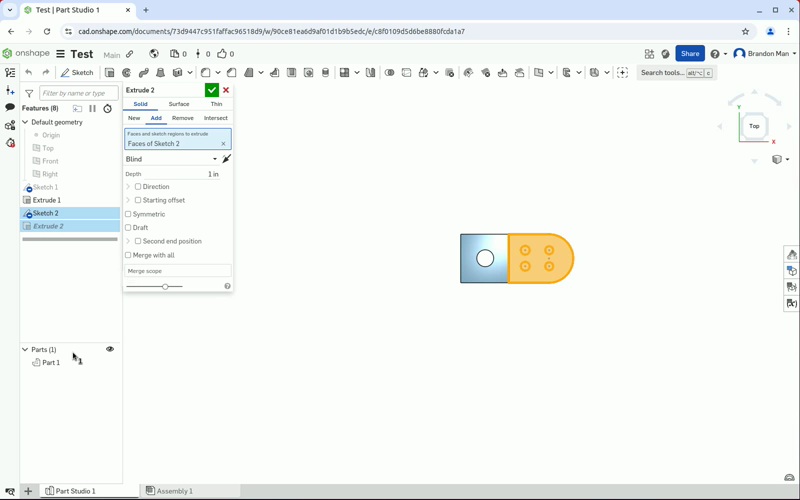
mouse_move(143, 106)
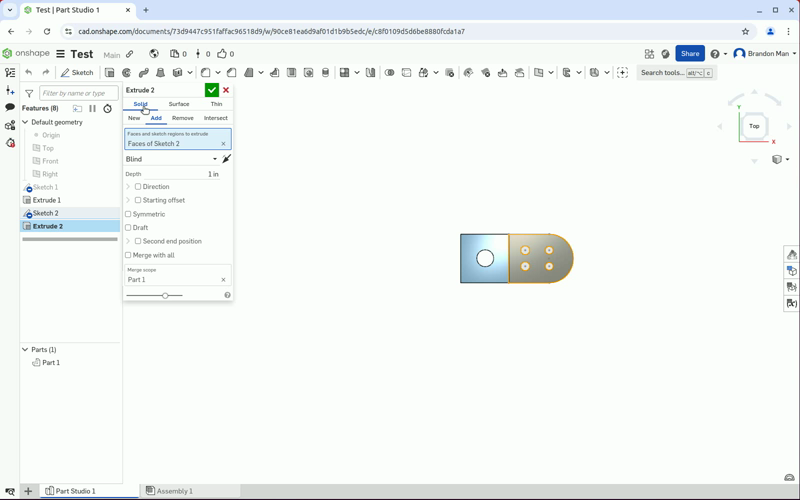
click(143, 106)
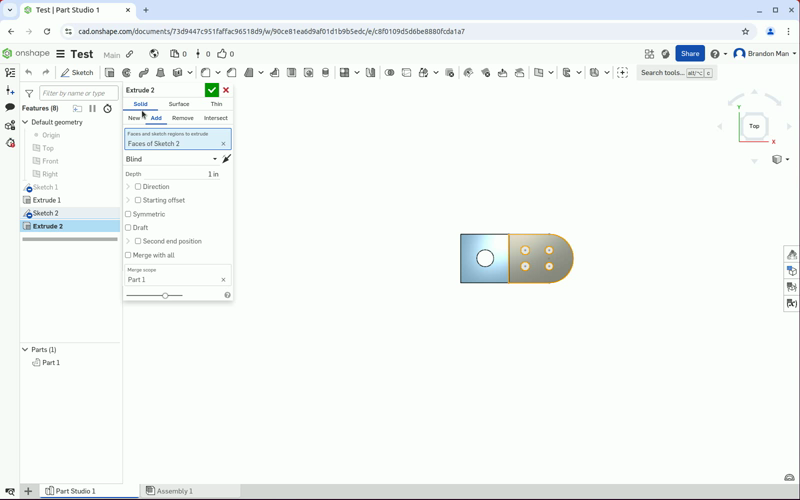
mouse_move(137, 120)
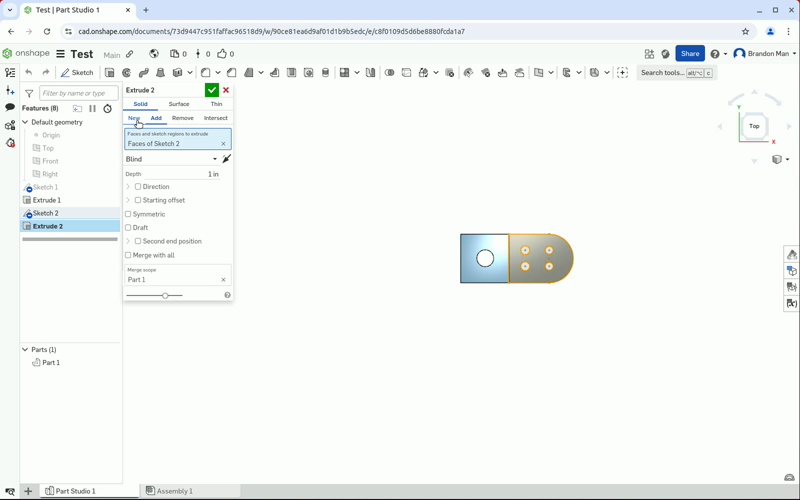
click(137, 120)
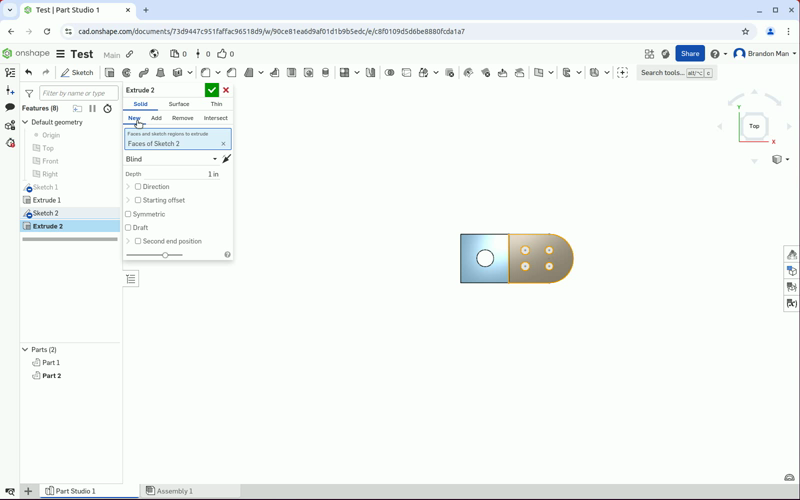
key(tab, 4)
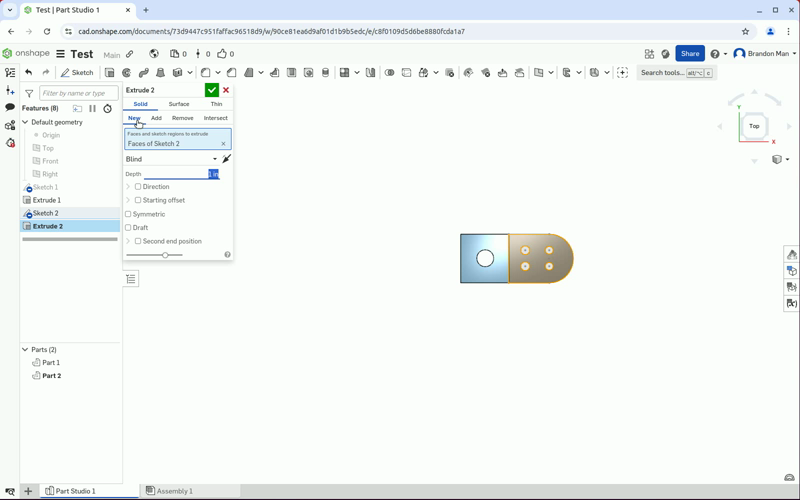
text(3.37)
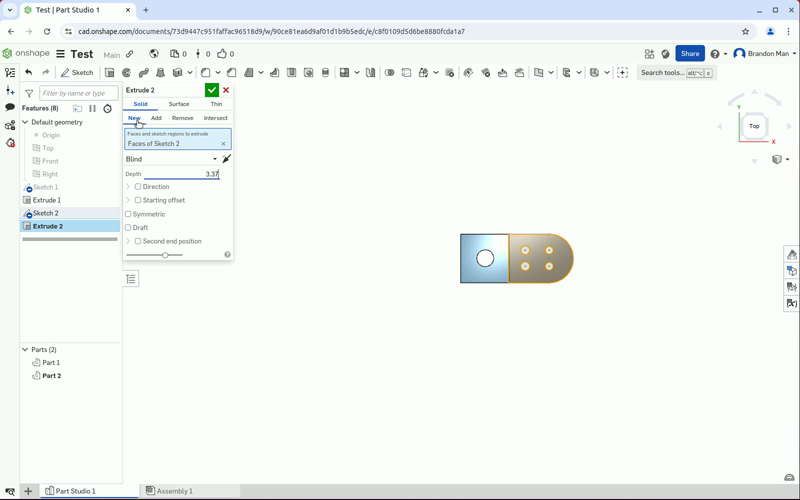
key(tab, 3)
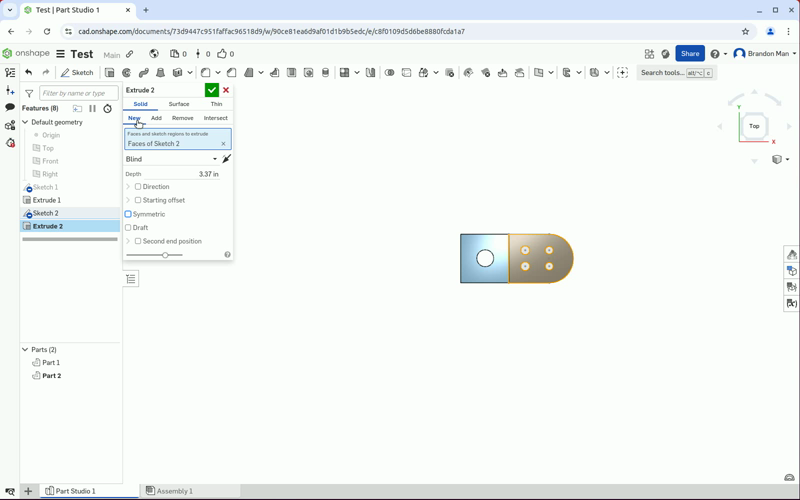
key(space)
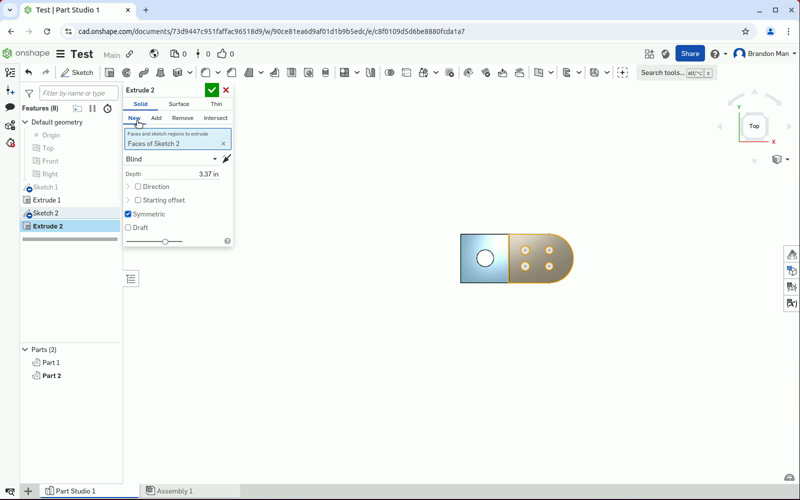
key(enter)
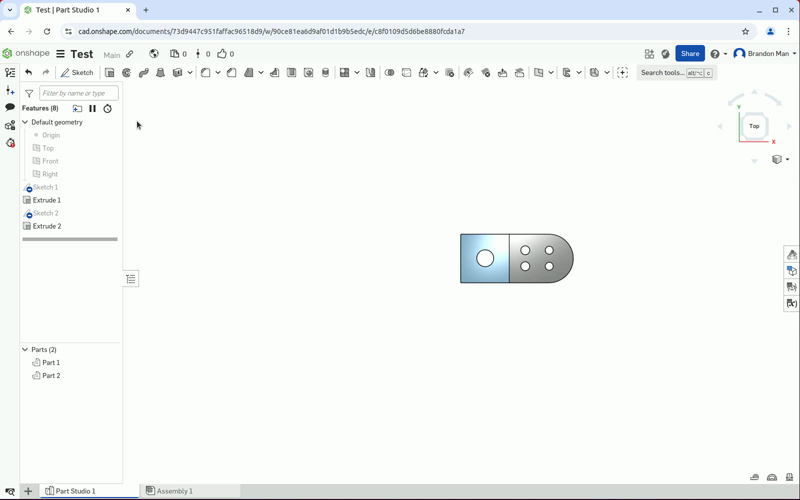
key(shift+h)
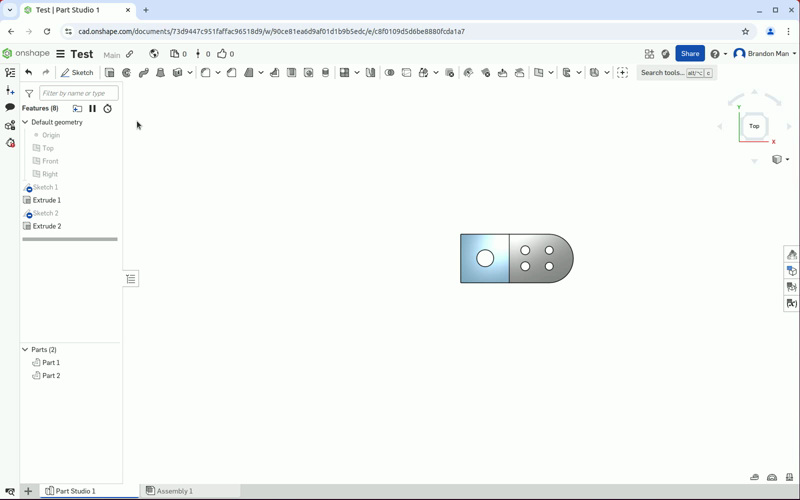
key(shift+h)
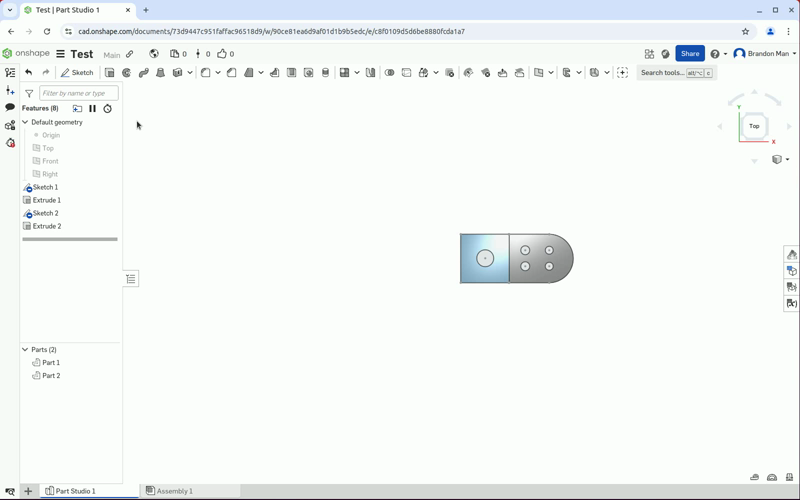
key(shift+7)
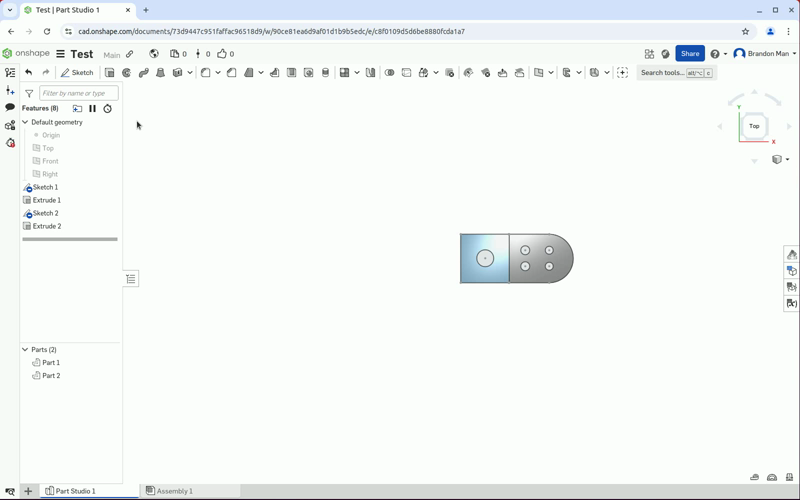
key(up, 3)
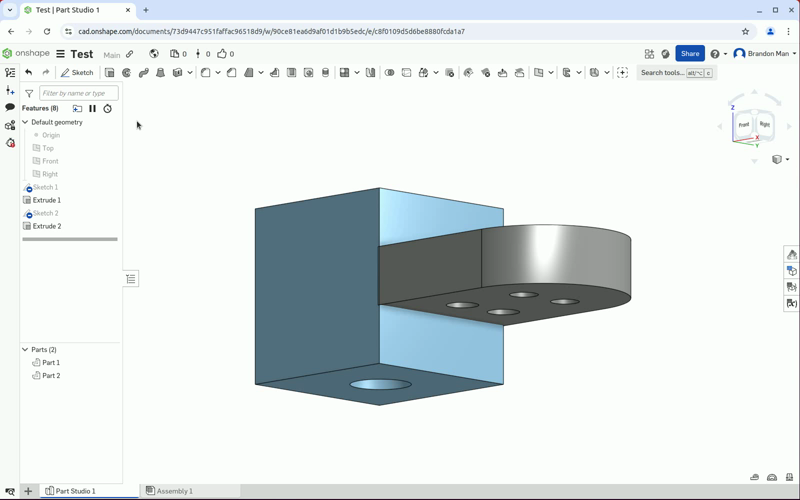
key(left, 3)
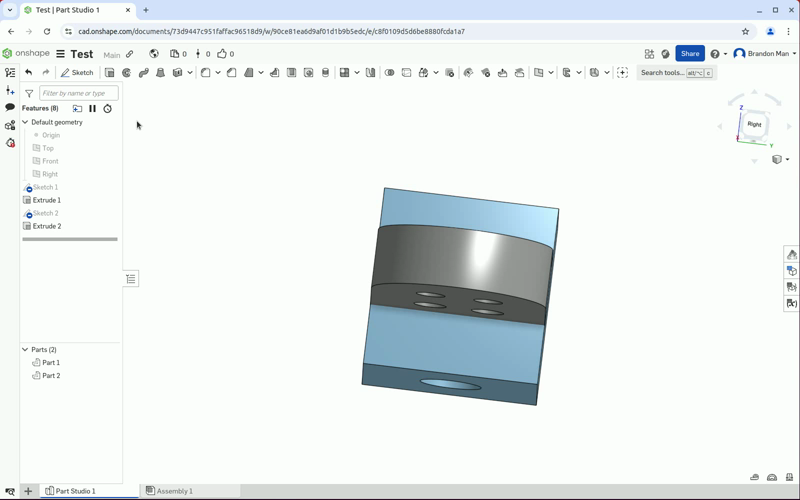
key(right, 3)
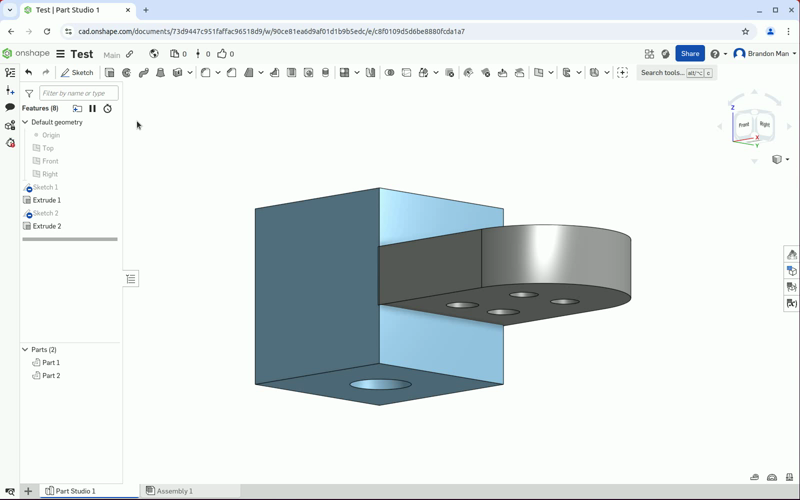
key(down, 3)
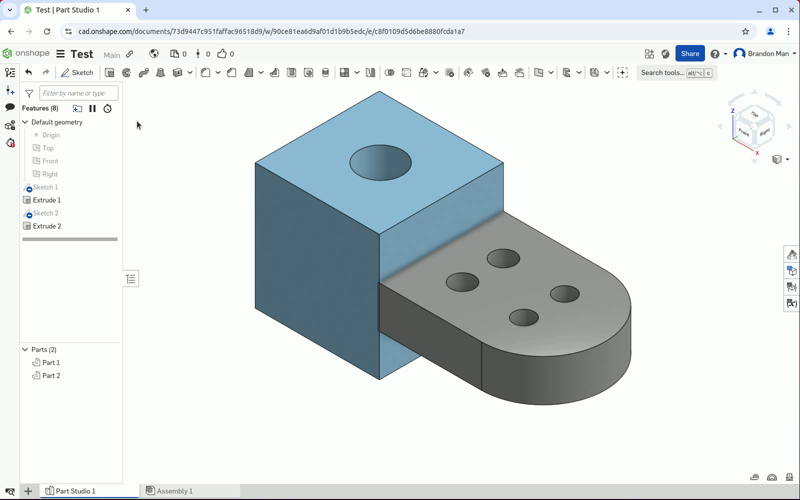
mouse_move(73, 189)
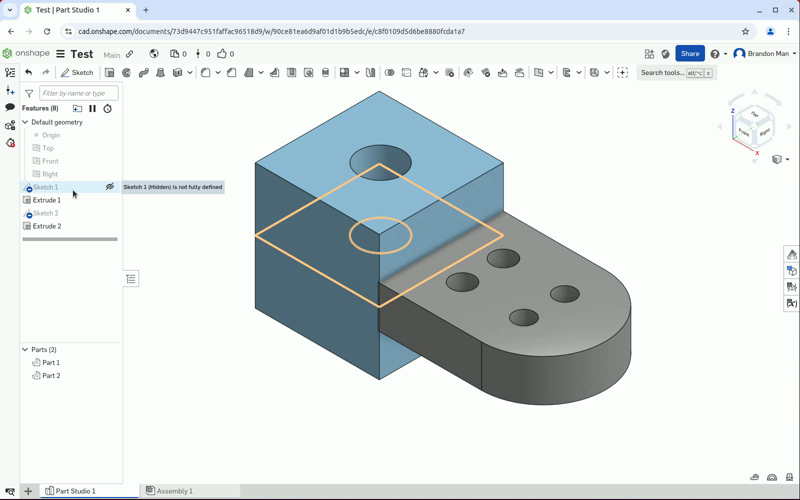
click(73, 189)